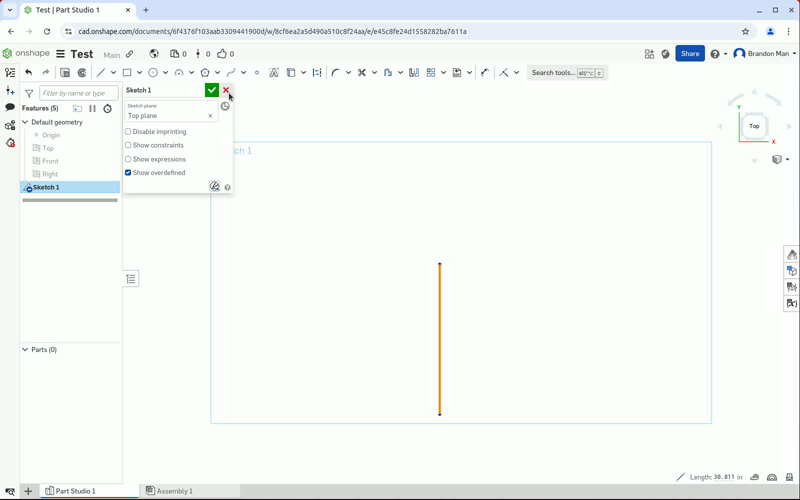
key(shift+h)
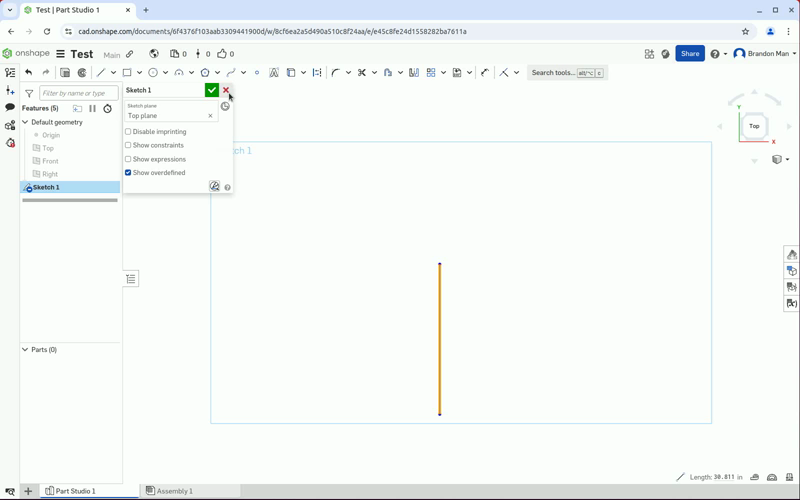
key(shift+s)
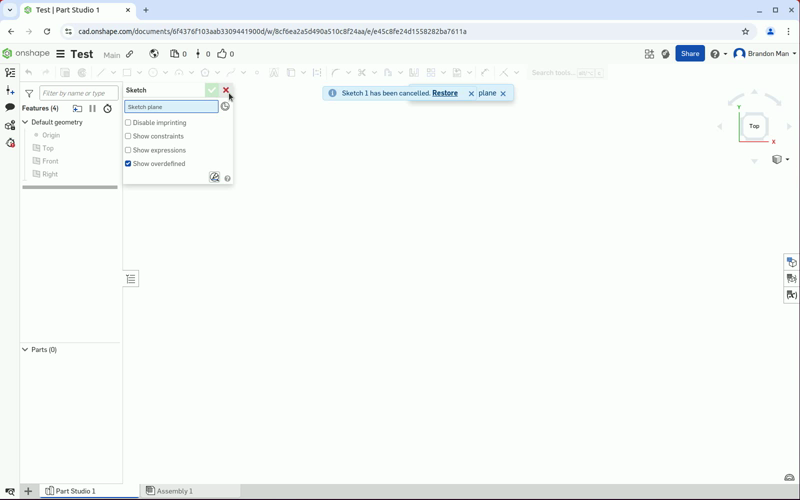
mouse_move(73, 150)
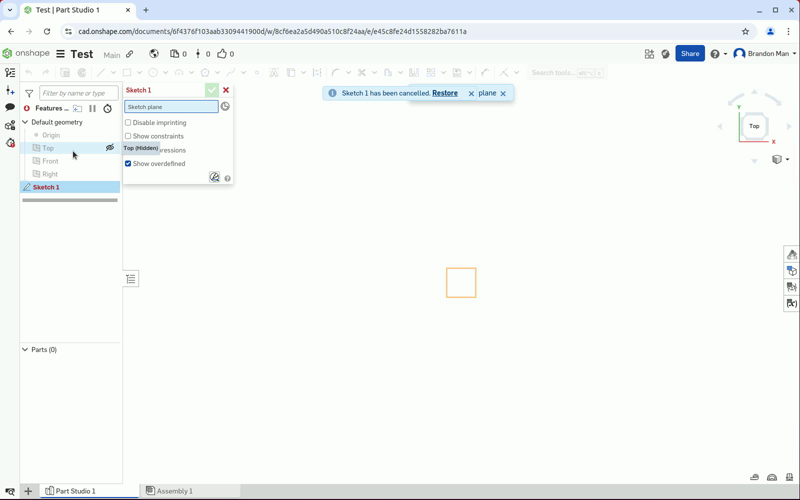
click(73, 150)
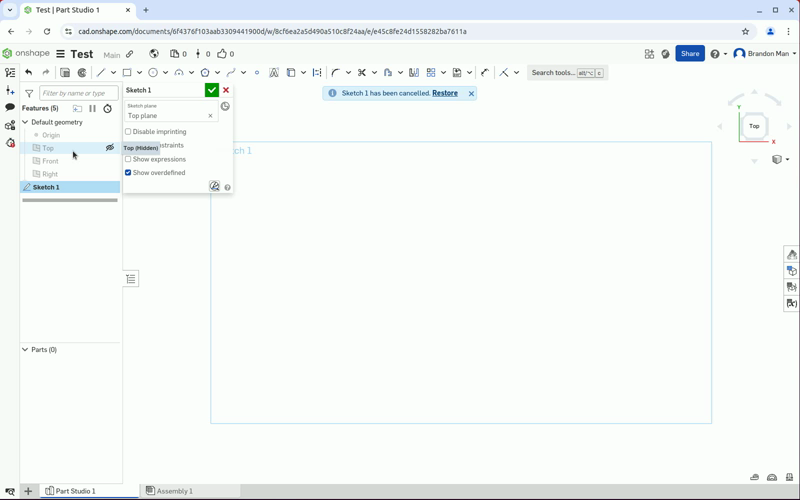
mouse_move(73, 352)
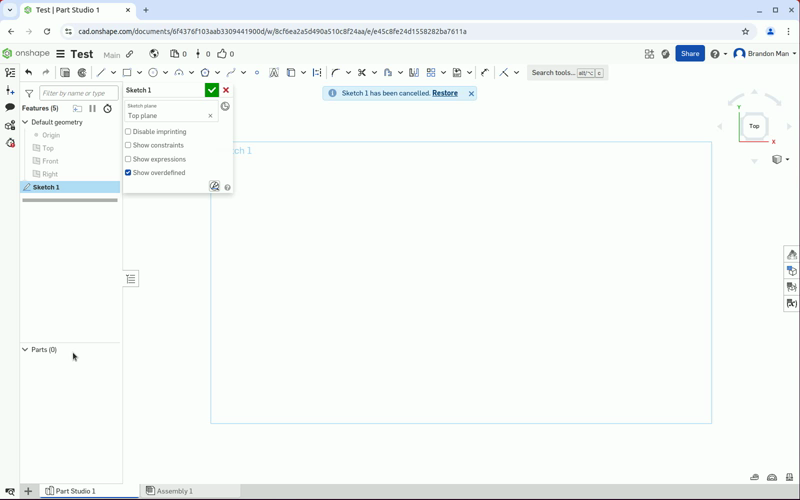
key(y)
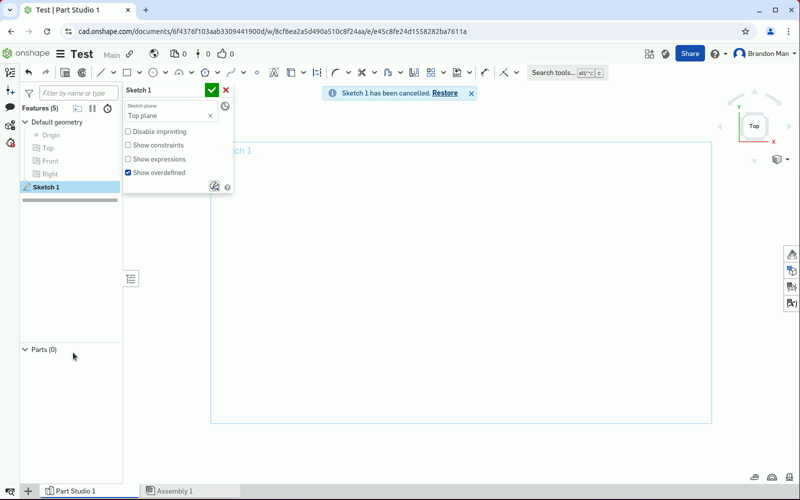
key(l)
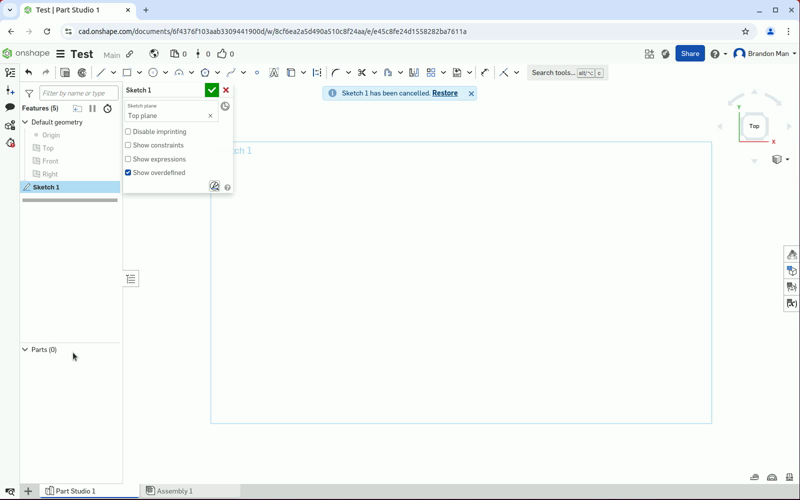
key_down(shift)
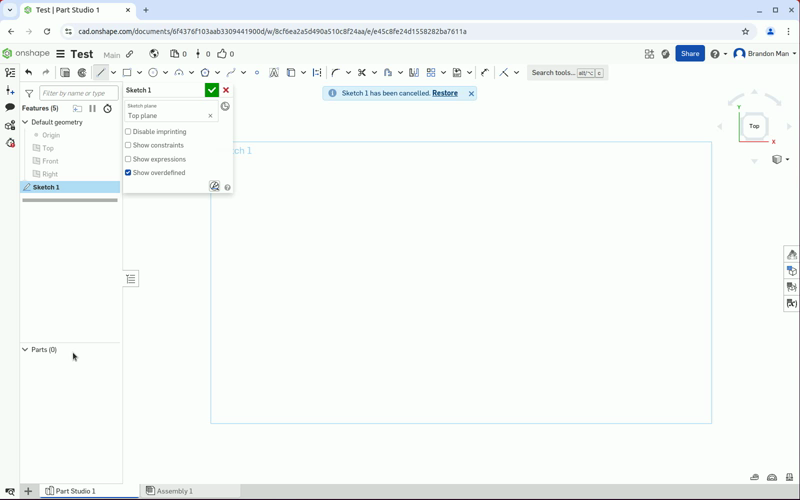
mouse_move(374, 305)
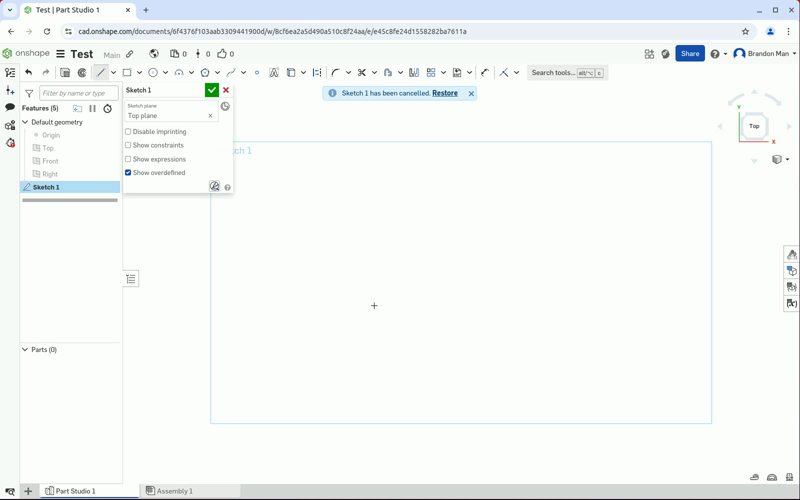
click(374, 305)
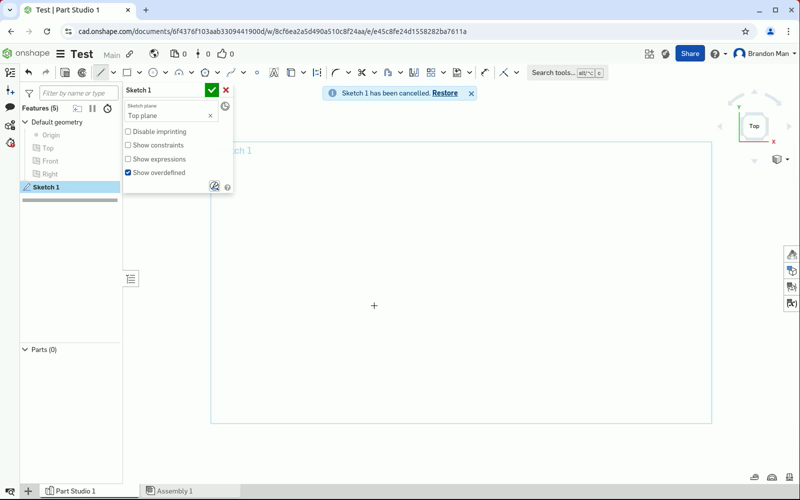
key_up(shift)
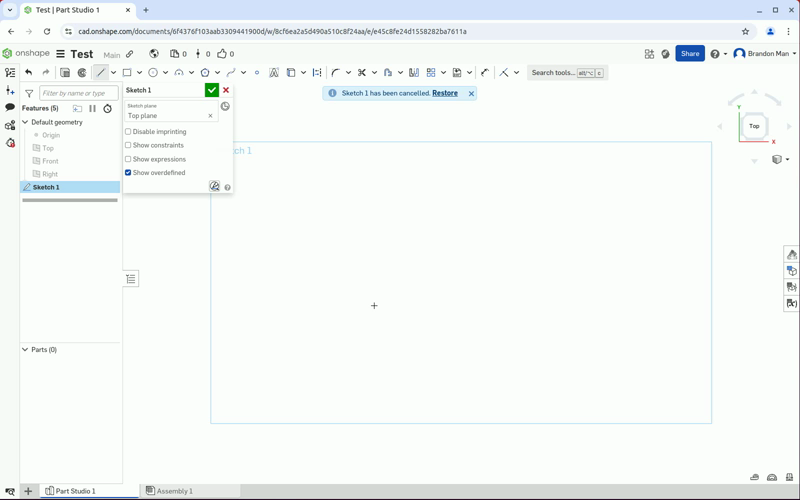
key_down(shift)
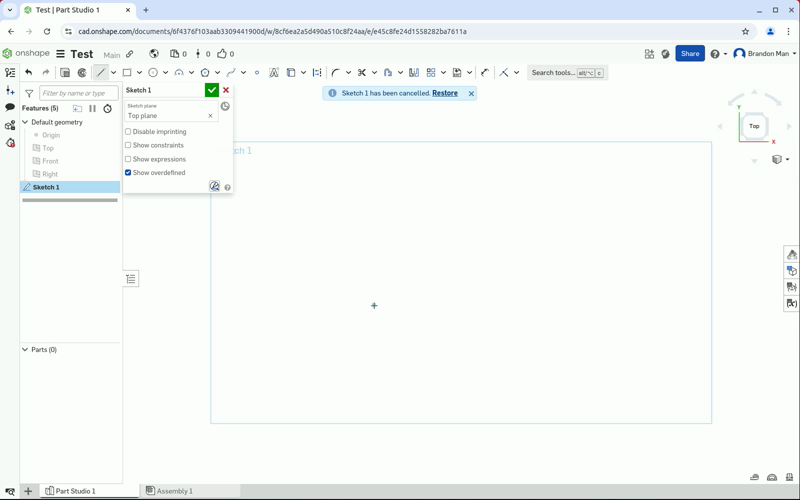
mouse_move(537, 305)
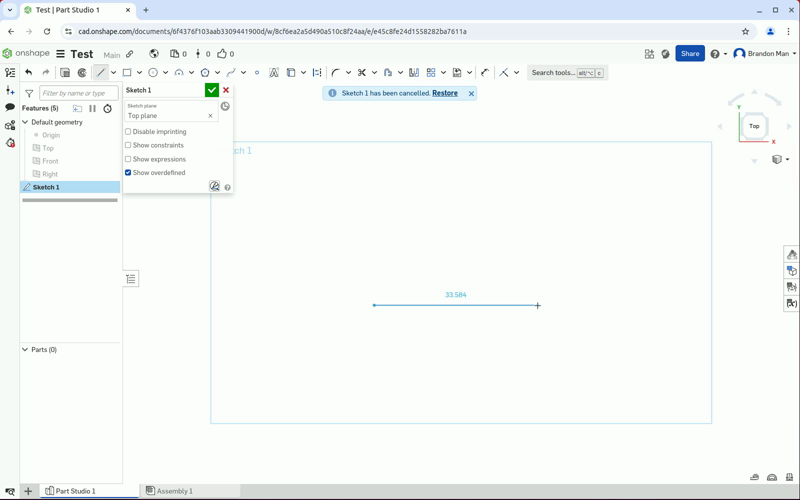
click(537, 305)
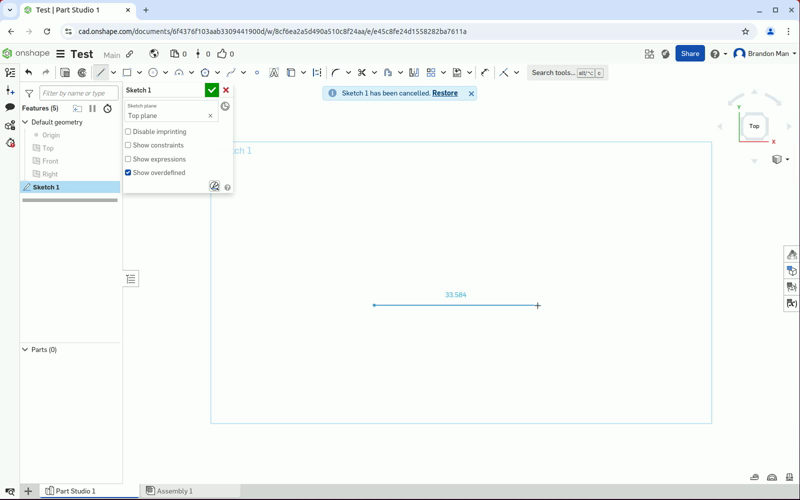
key_up(shift)
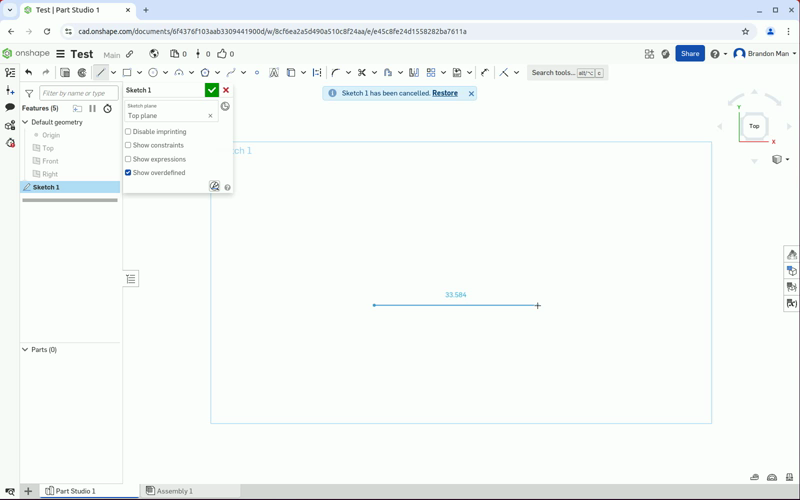
key(esc)
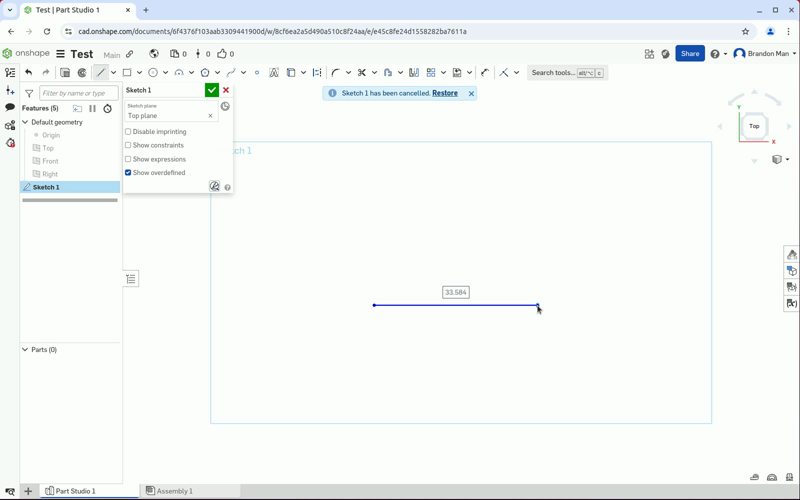
key(a)
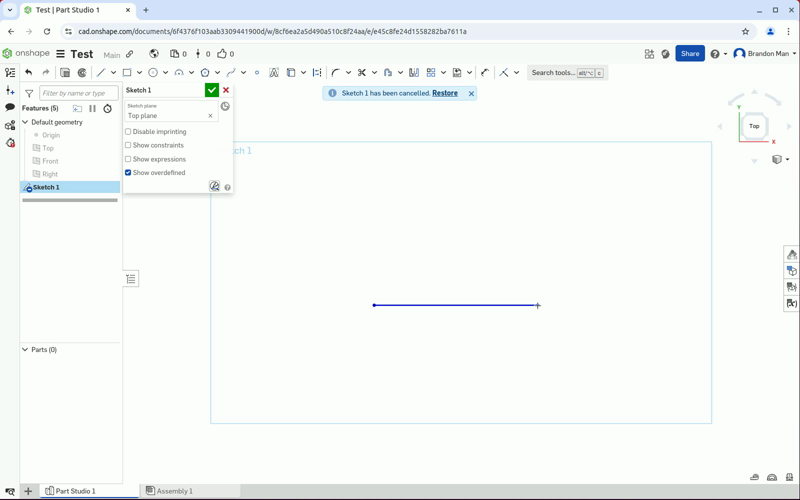
mouse_move(537, 305)
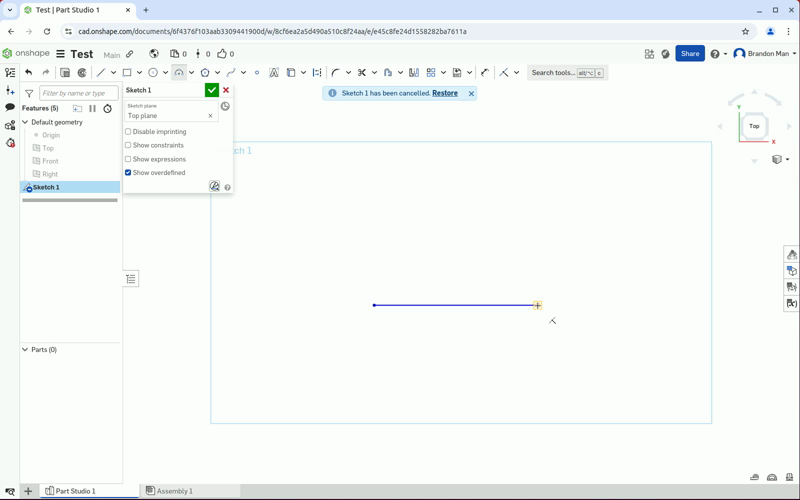
click(537, 305)
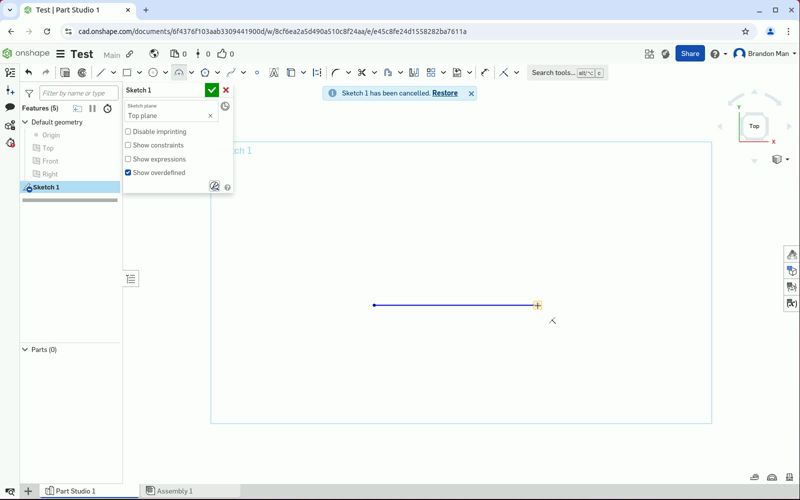
key_down(shift)
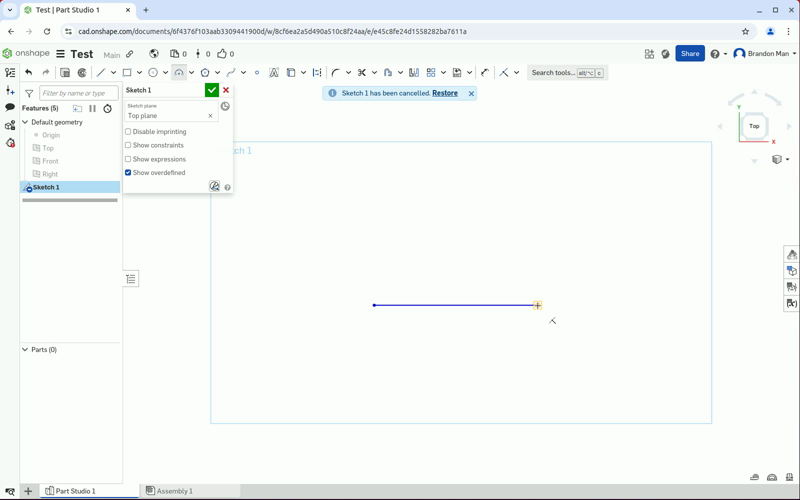
mouse_move(546, 296)
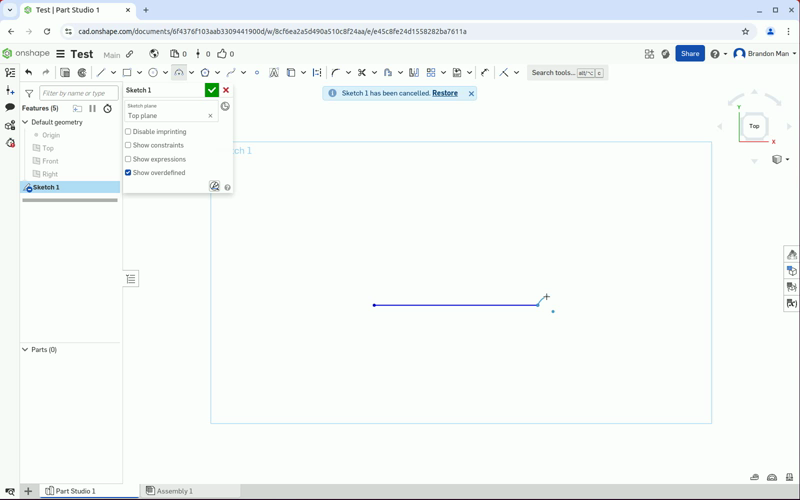
click(546, 296)
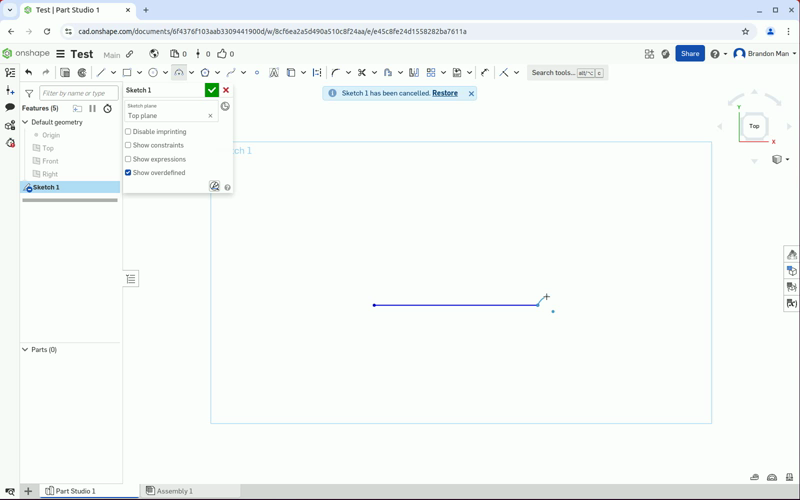
mouse_move(544, 302)
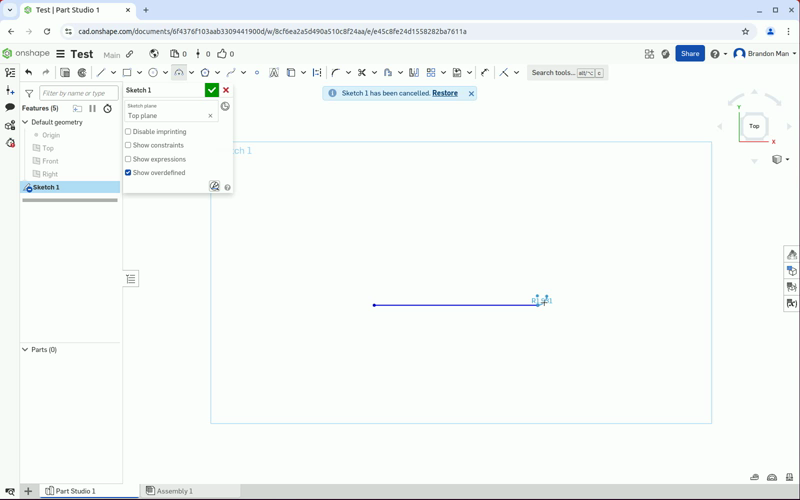
click(544, 302)
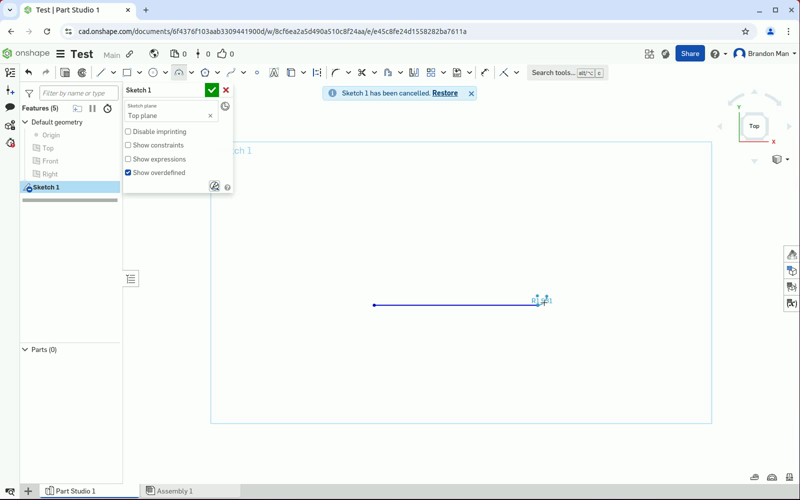
key_up(shift)
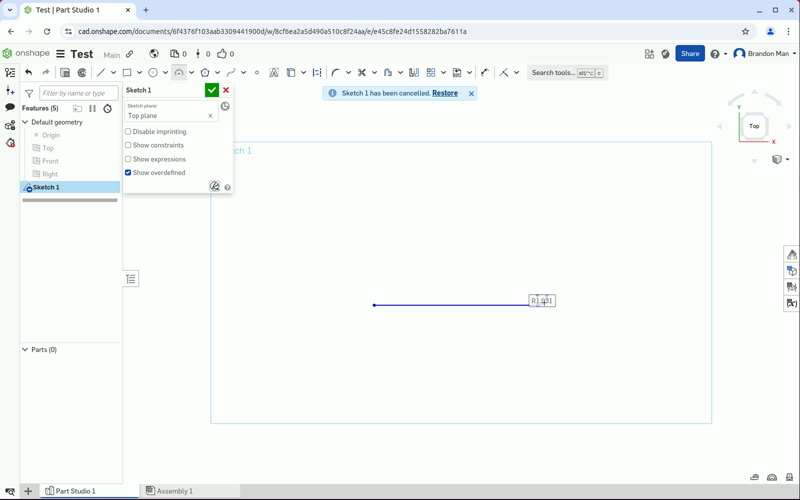
key(esc)
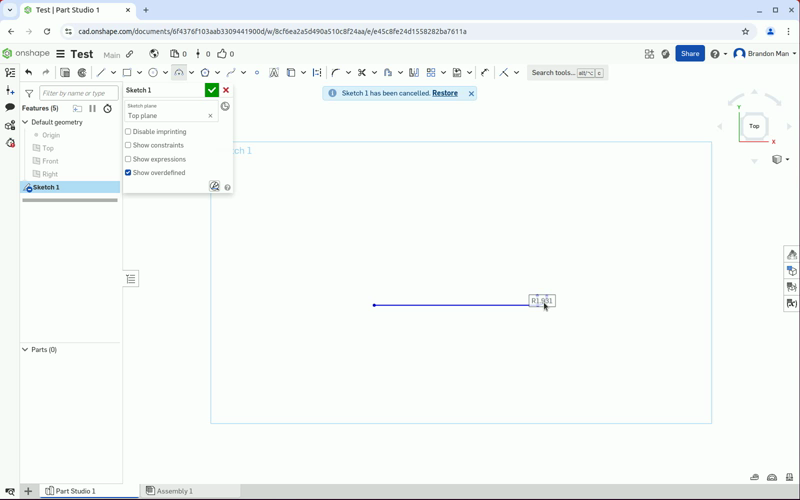
key(l)
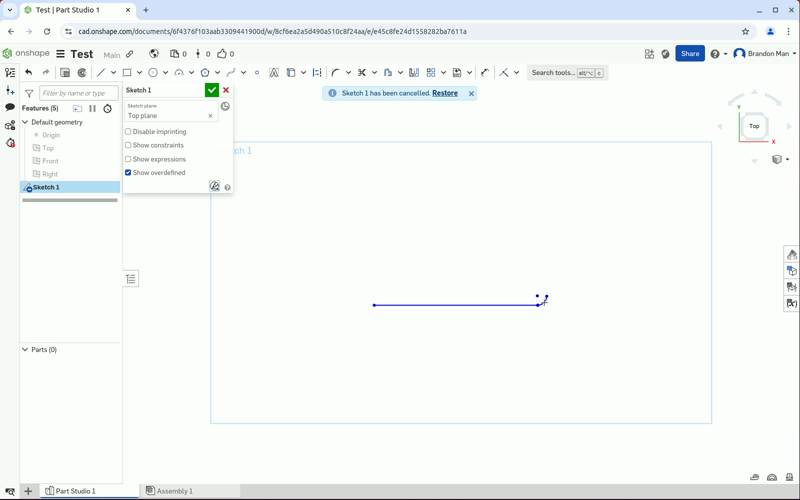
mouse_move(546, 296)
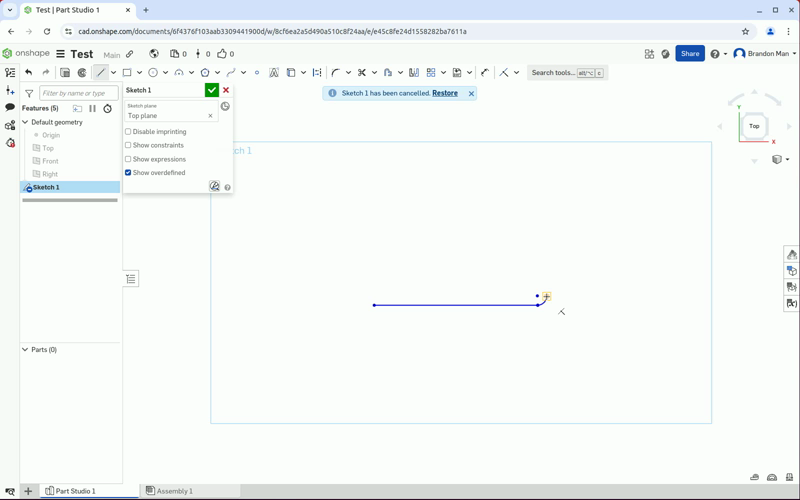
click(546, 296)
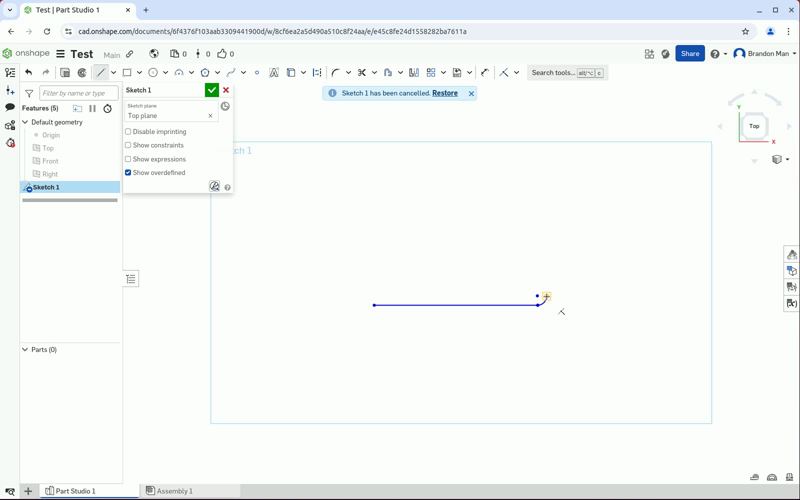
key_down(shift)
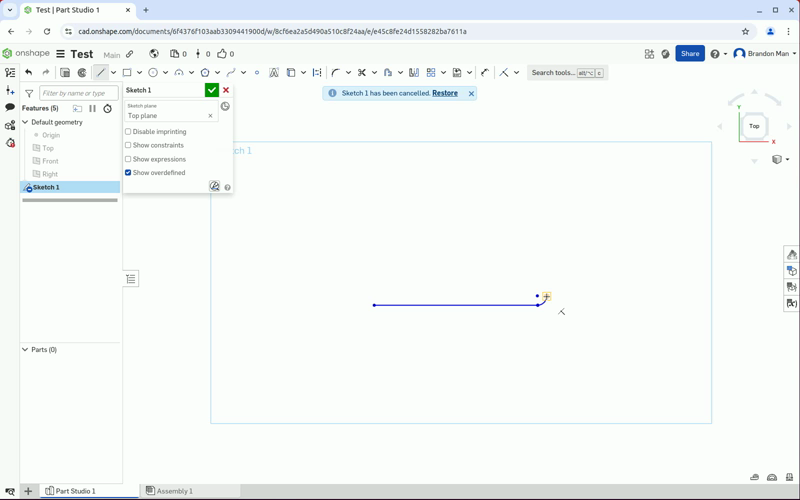
mouse_move(576, 296)
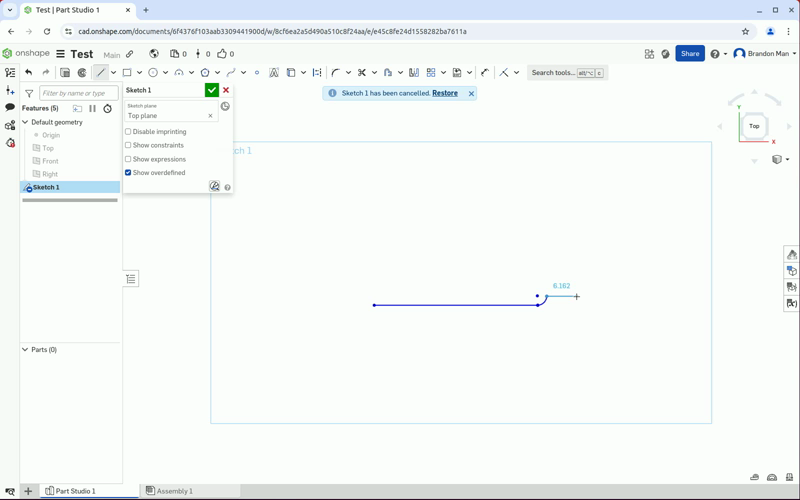
mouse_move(546, 268)
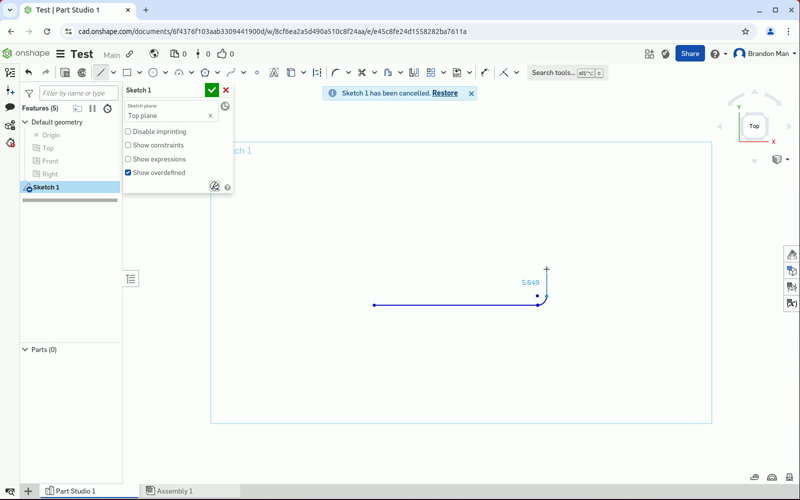
click(546, 268)
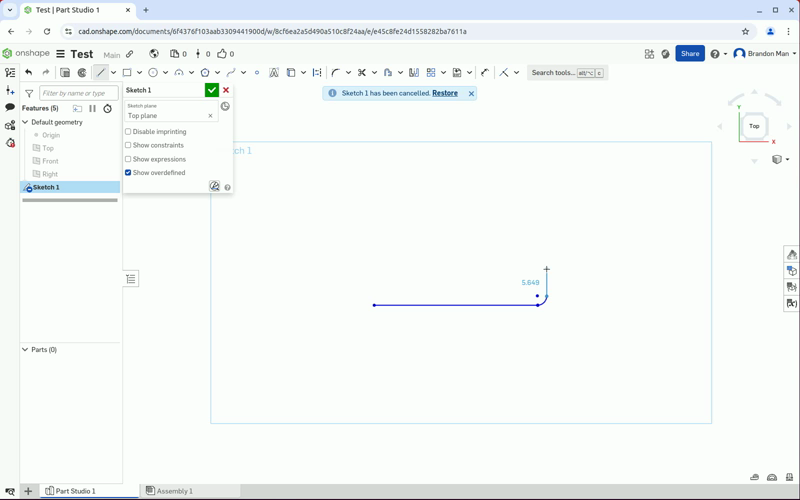
key_up(shift)
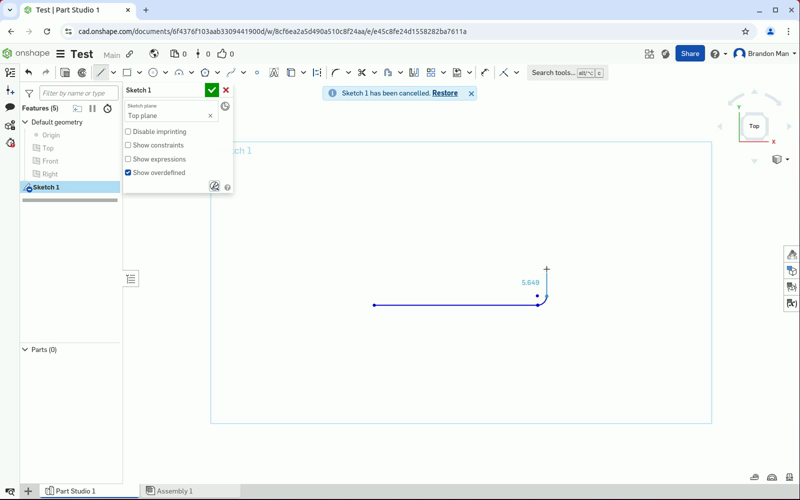
key(esc)
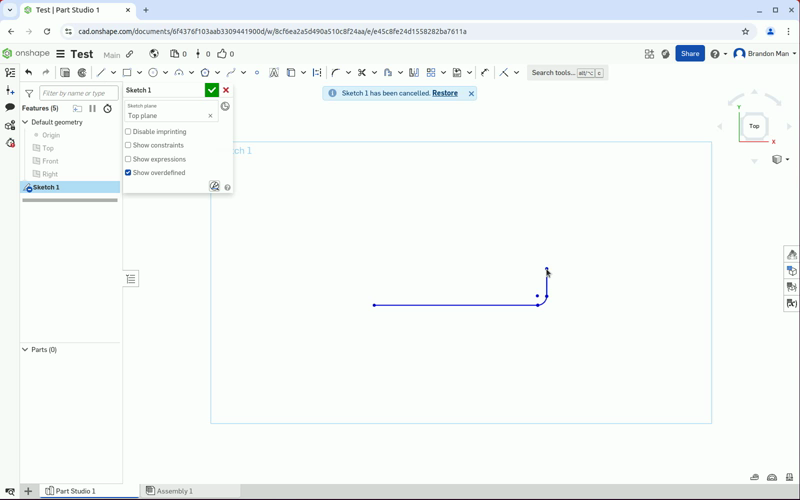
key(a)
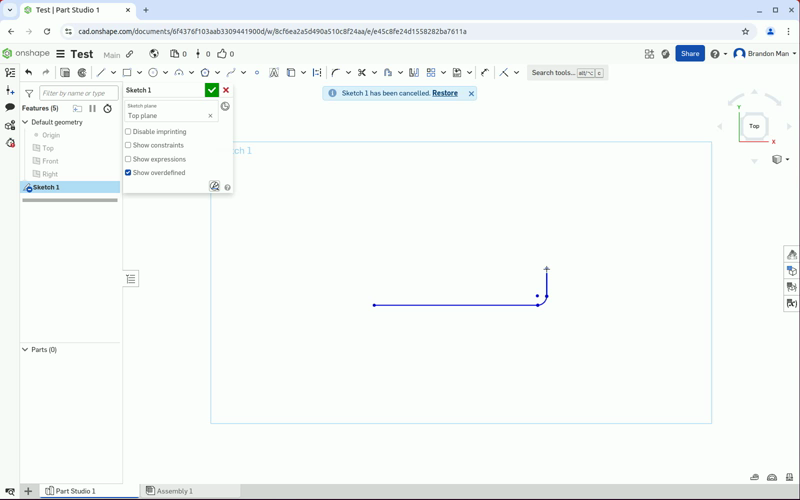
mouse_move(546, 268)
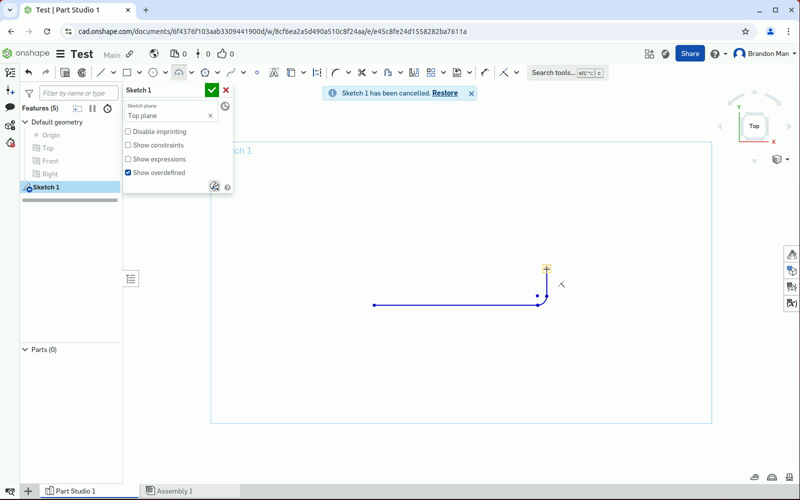
click(546, 268)
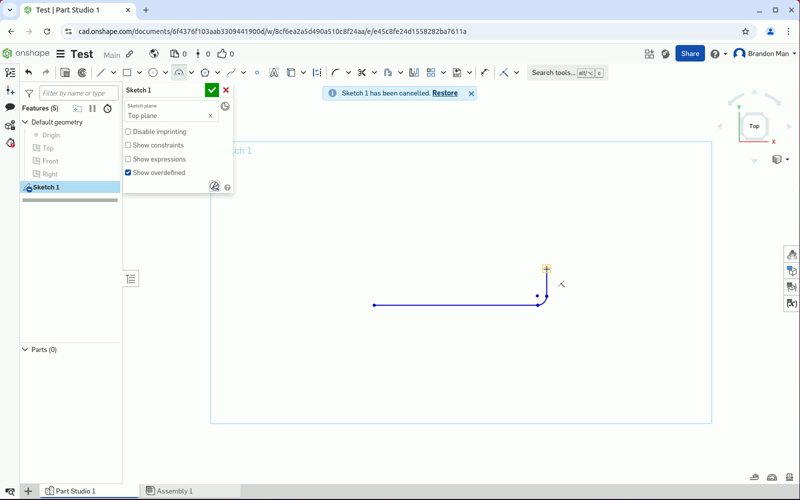
key_down(shift)
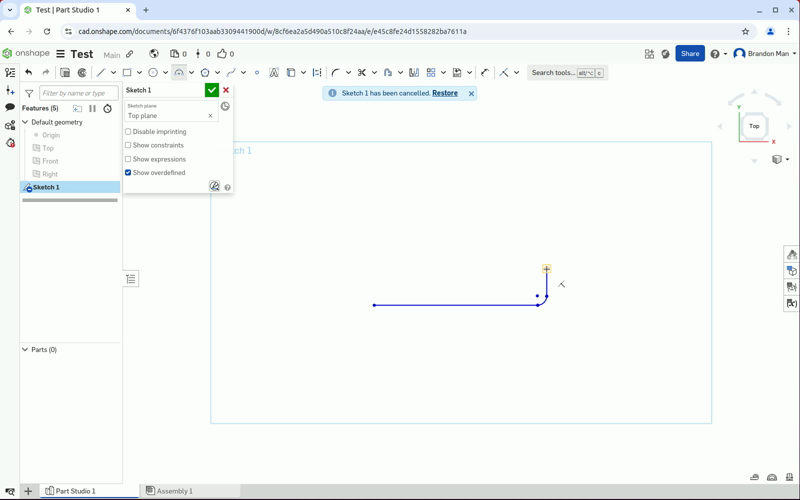
mouse_move(537, 259)
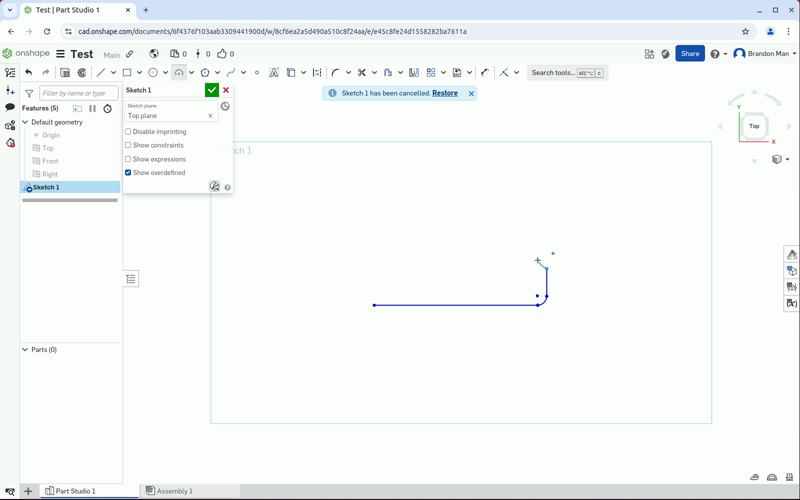
click(537, 259)
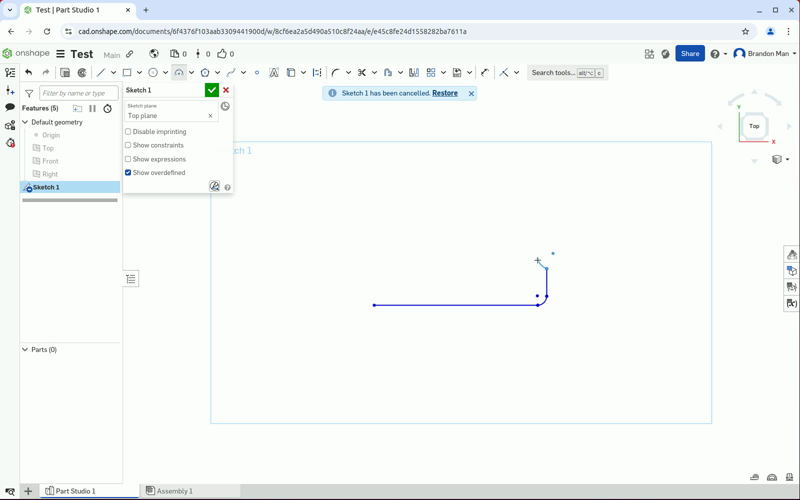
mouse_move(544, 262)
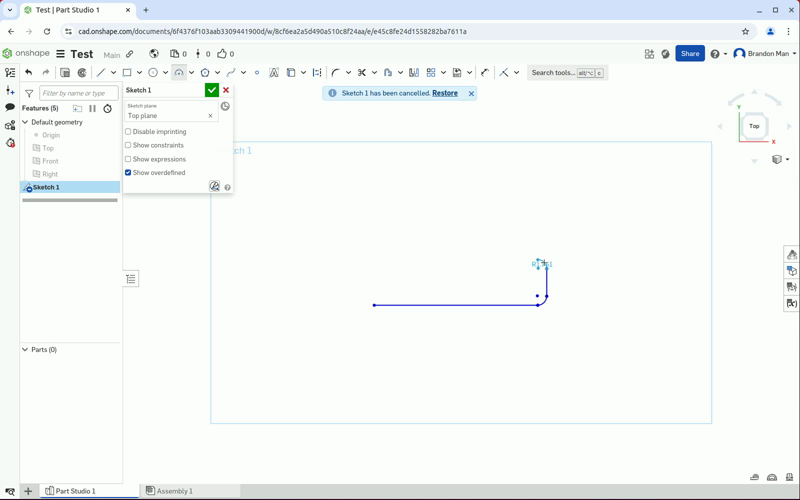
click(544, 262)
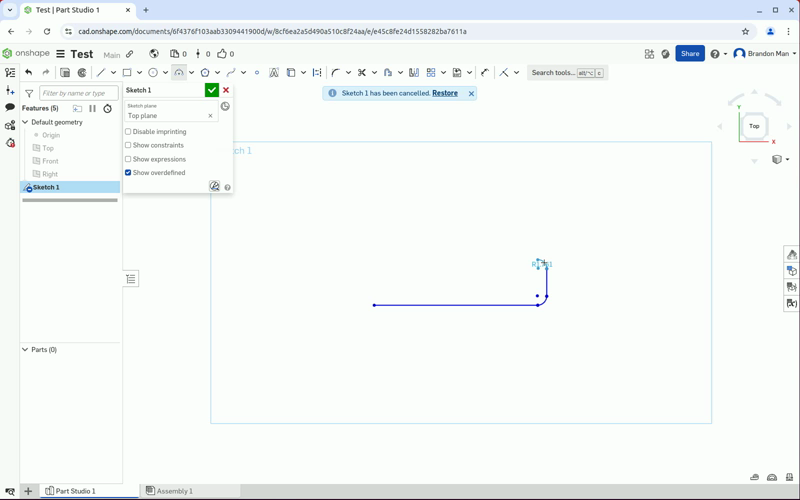
key_up(shift)
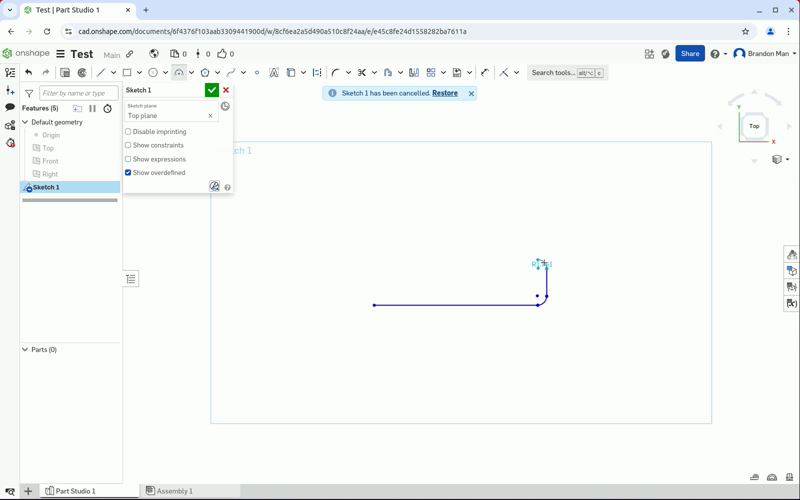
key(esc)
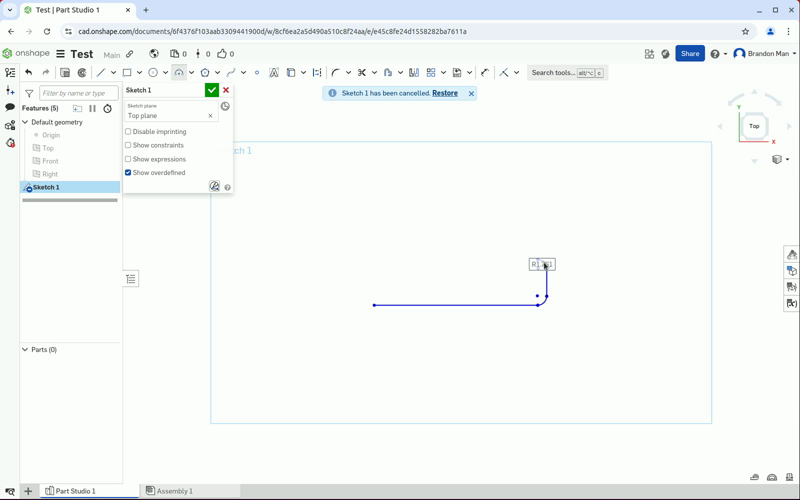
key(l)
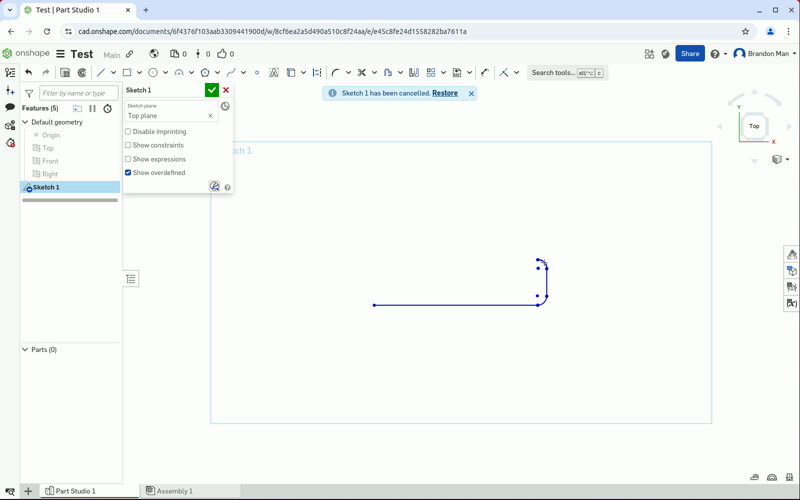
mouse_move(537, 259)
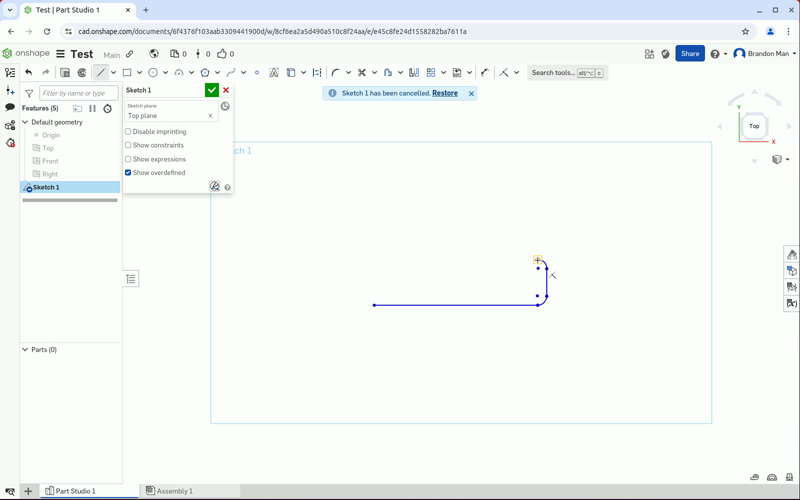
click(537, 259)
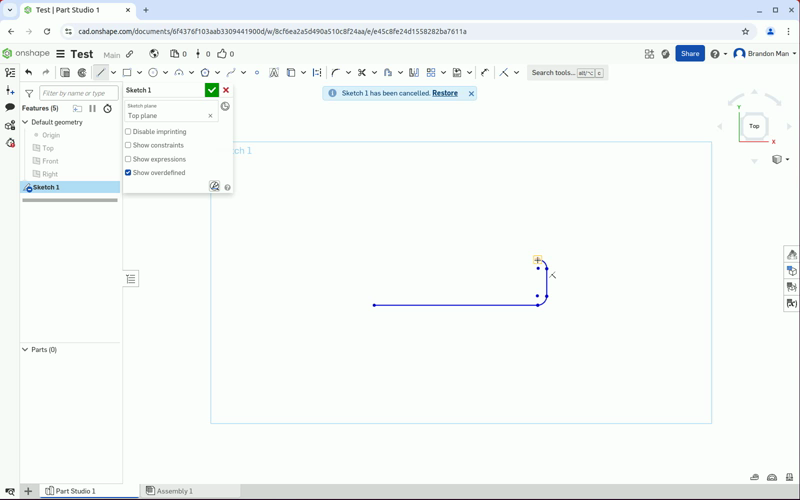
key_down(shift)
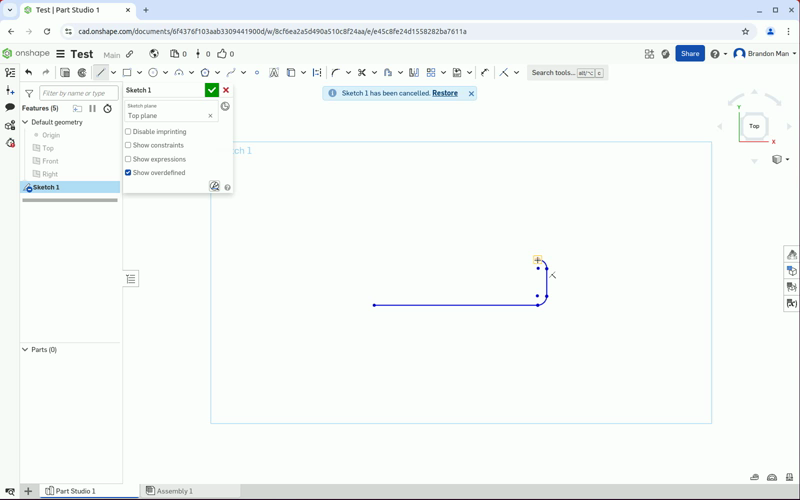
mouse_move(406, 259)
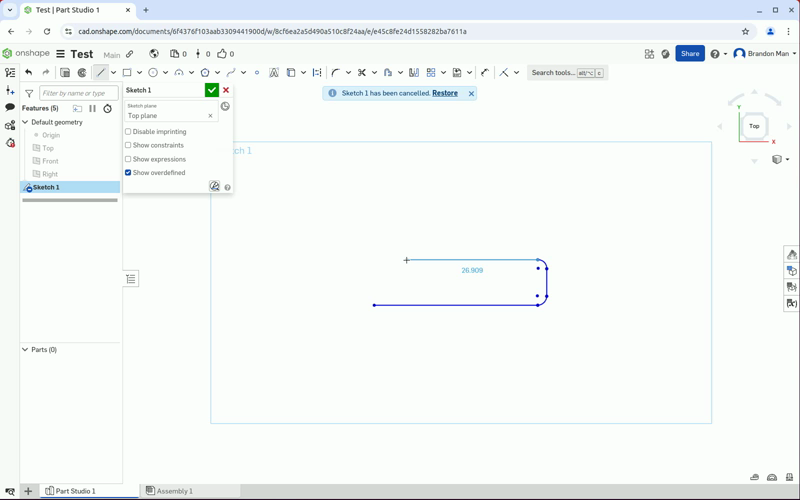
click(406, 259)
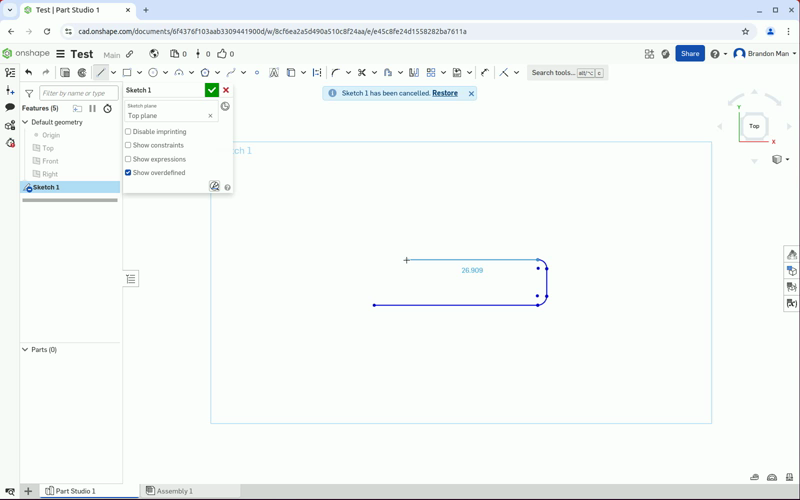
key_up(shift)
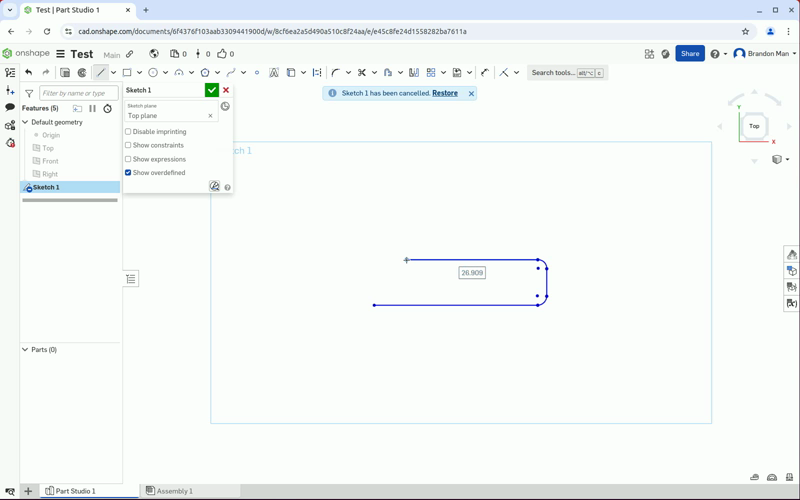
key_down(shift)
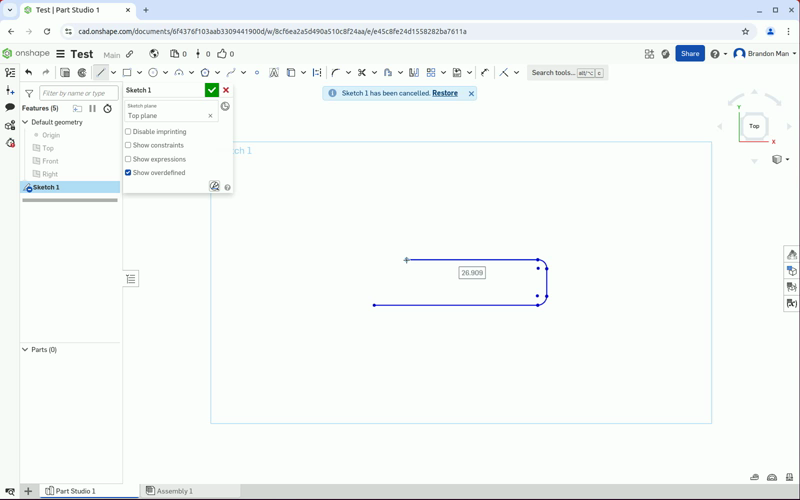
mouse_move(436, 259)
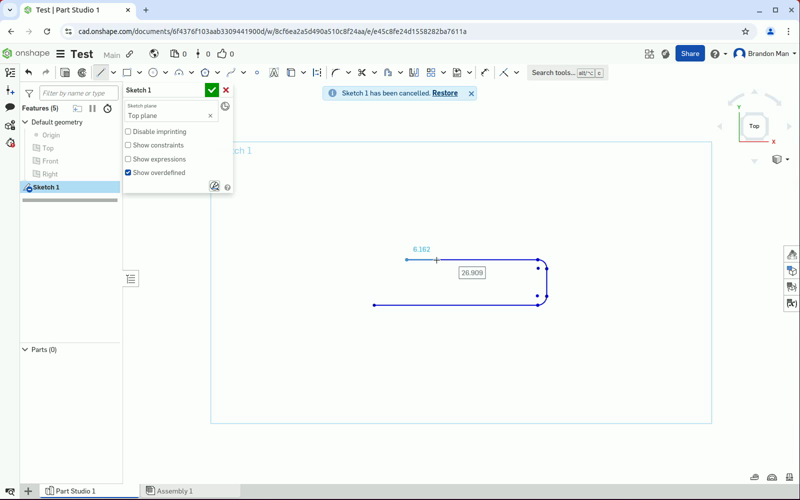
mouse_move(374, 259)
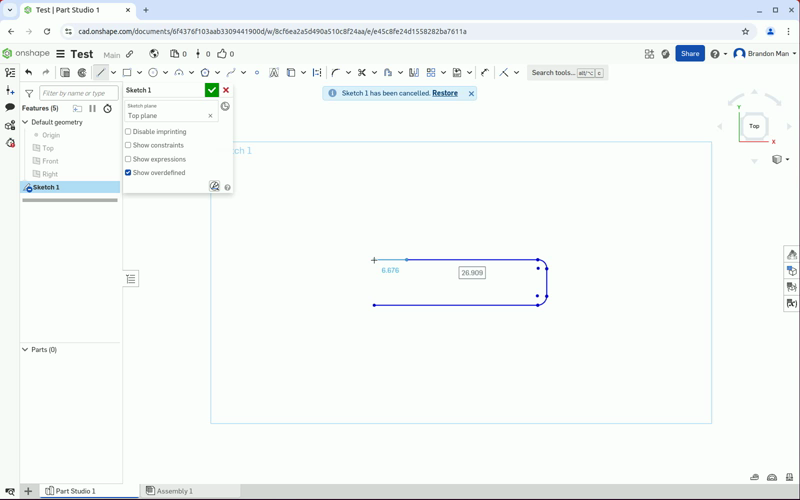
click(374, 259)
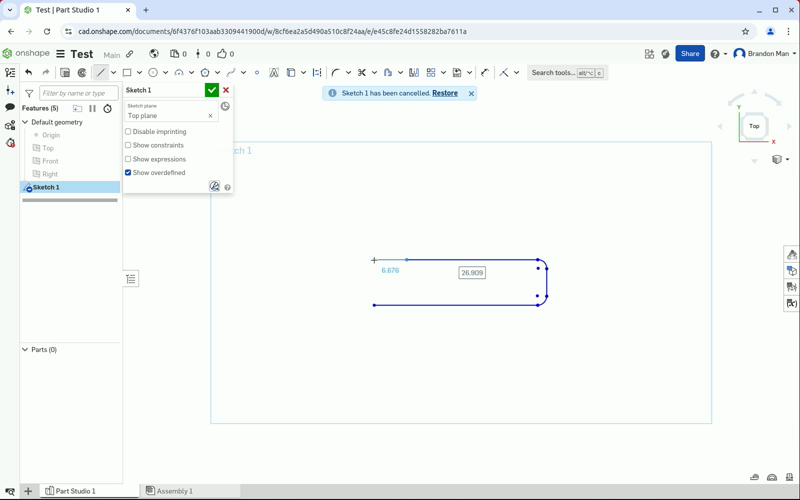
key_up(shift)
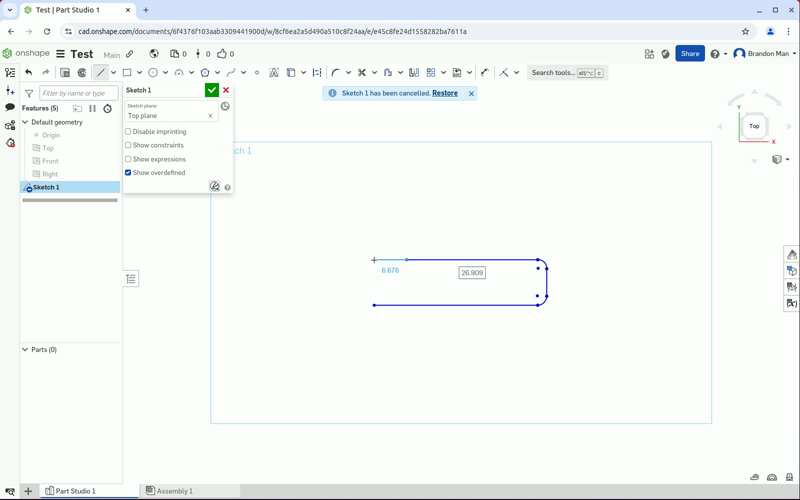
mouse_move(404, 259)
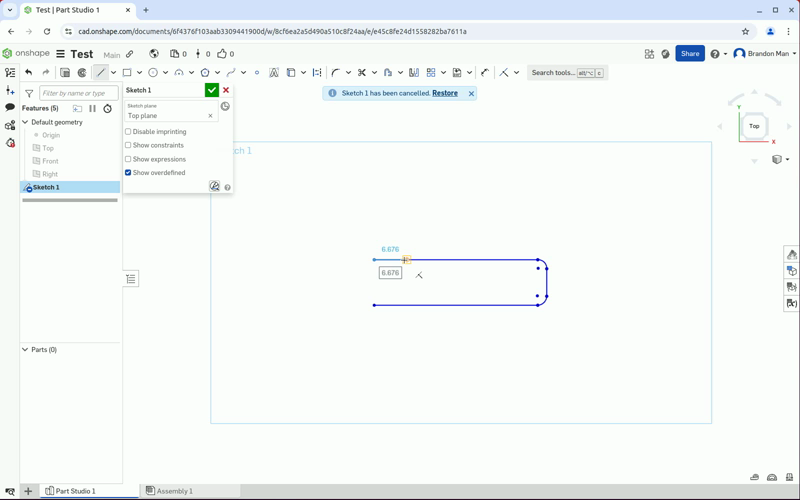
key_down(shift)
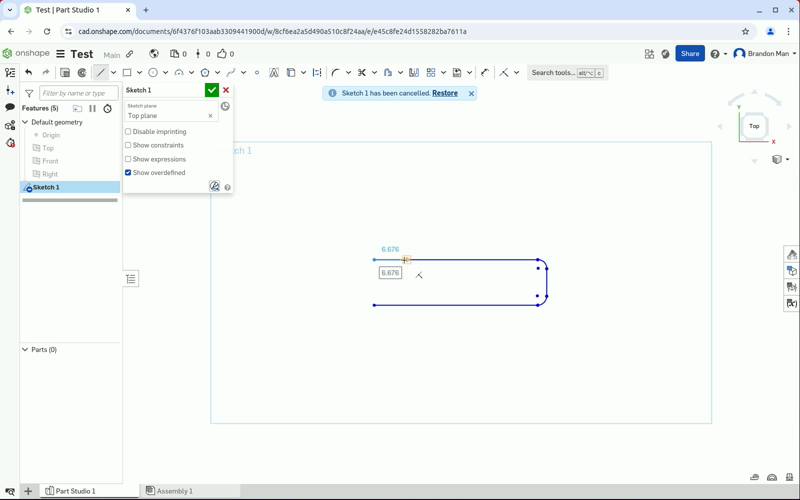
mouse_move(374, 305)
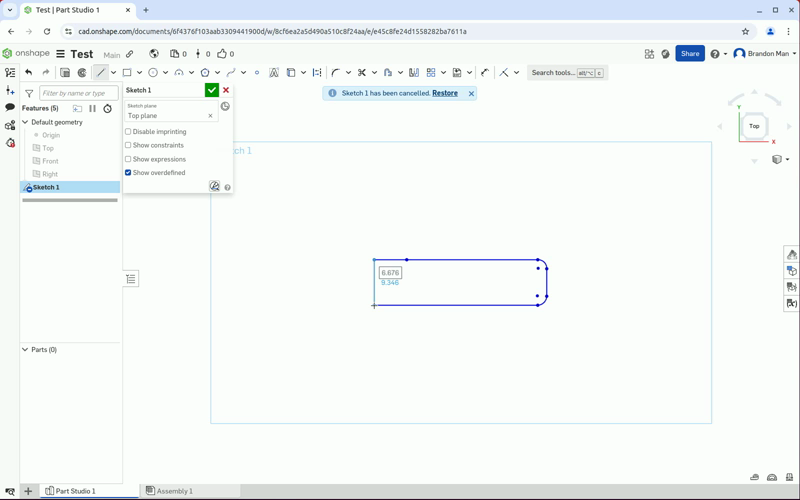
key_up(shift)
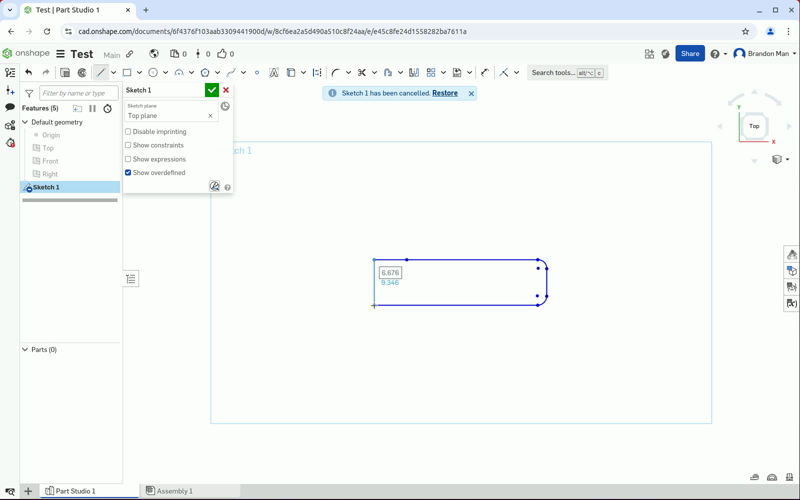
click(374, 305)
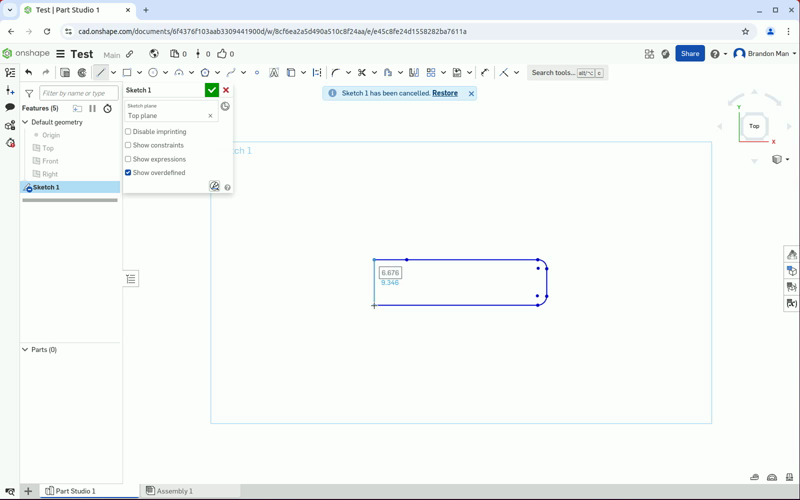
key(esc)
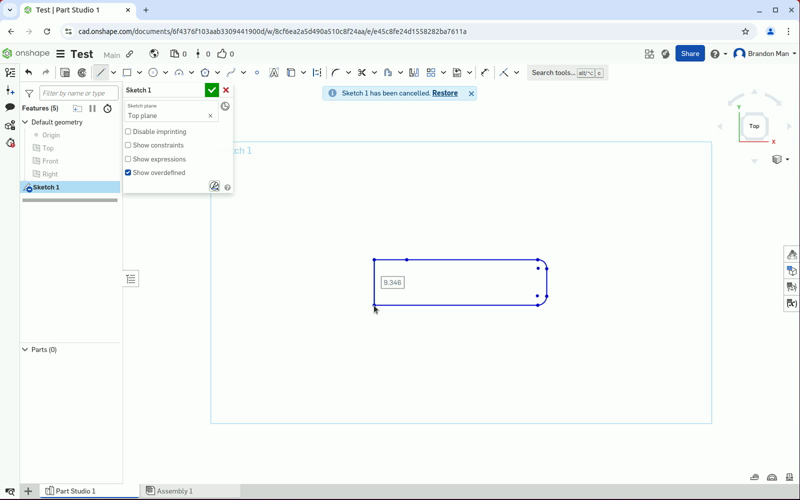
mouse_move(507, 280)
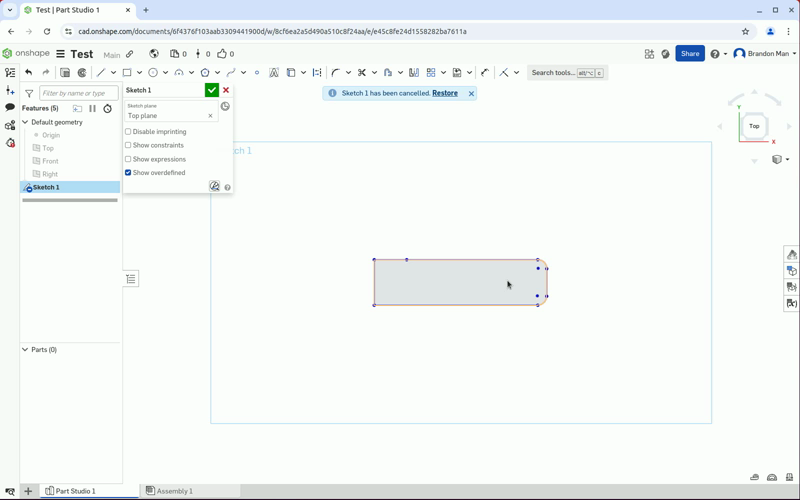
click(507, 280)
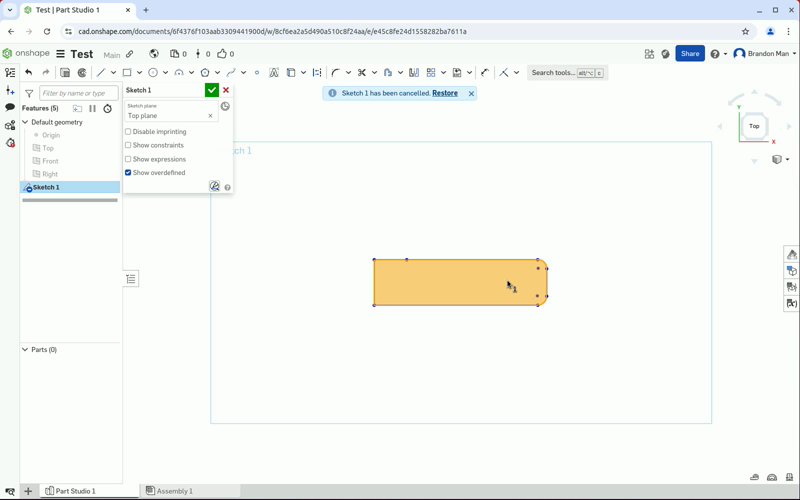
mouse_move(73, 352)
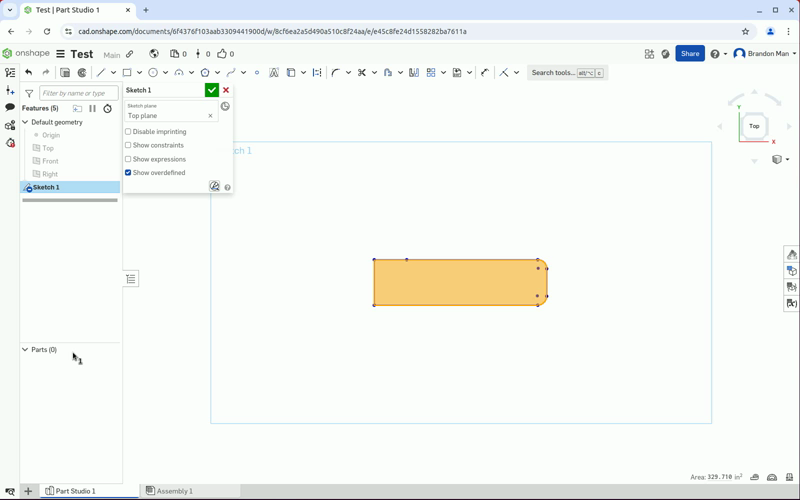
key(shift+y)
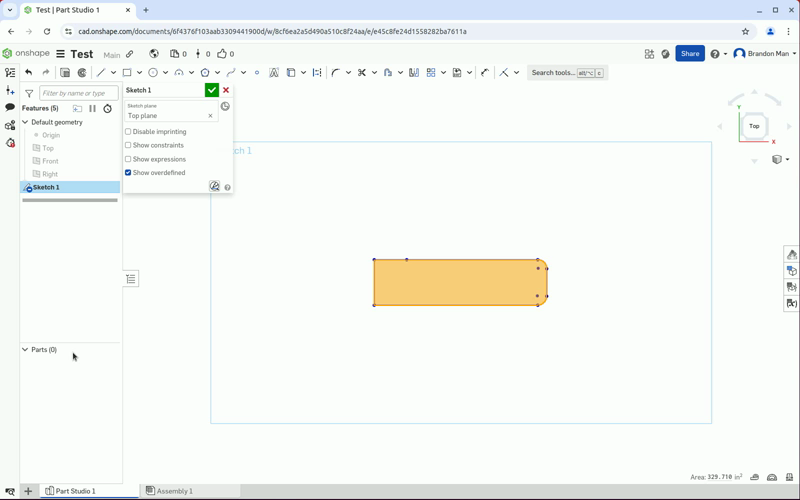
key(shift+e)
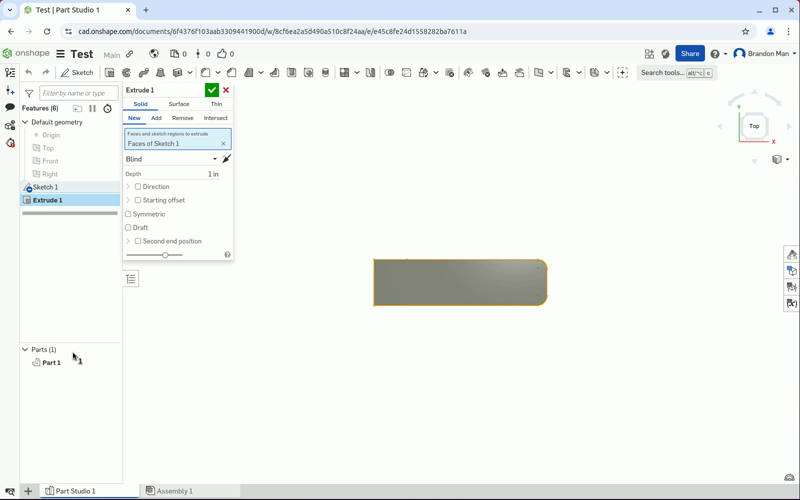
mouse_move(143, 106)
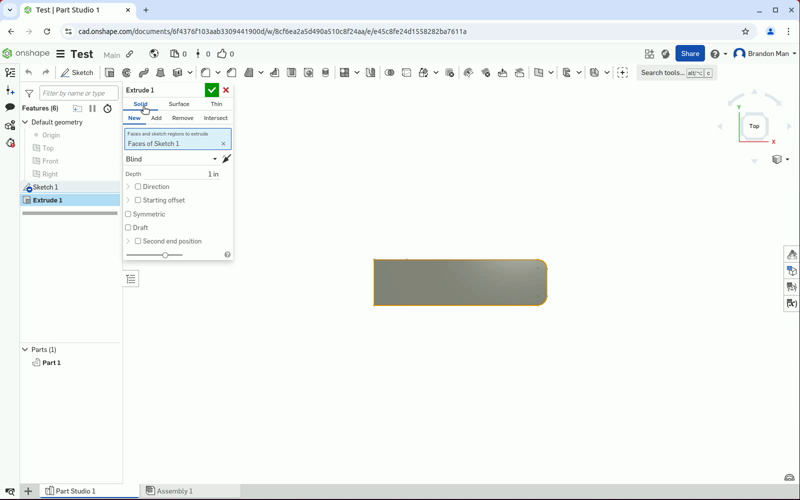
click(143, 106)
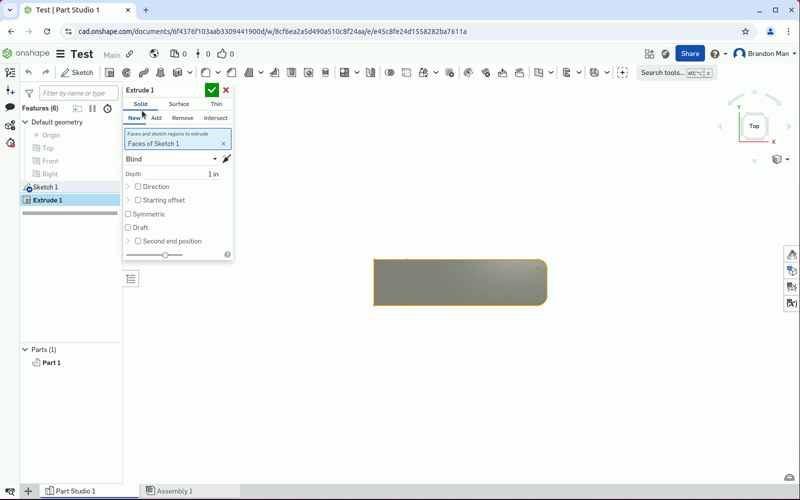
mouse_move(137, 120)
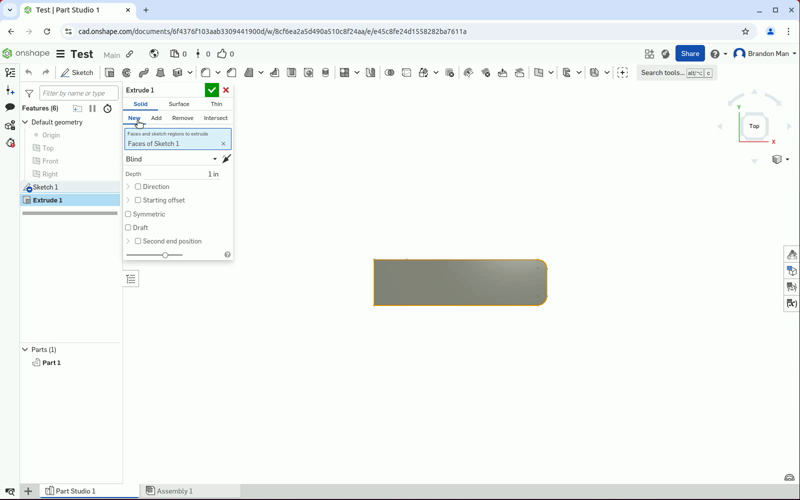
click(137, 120)
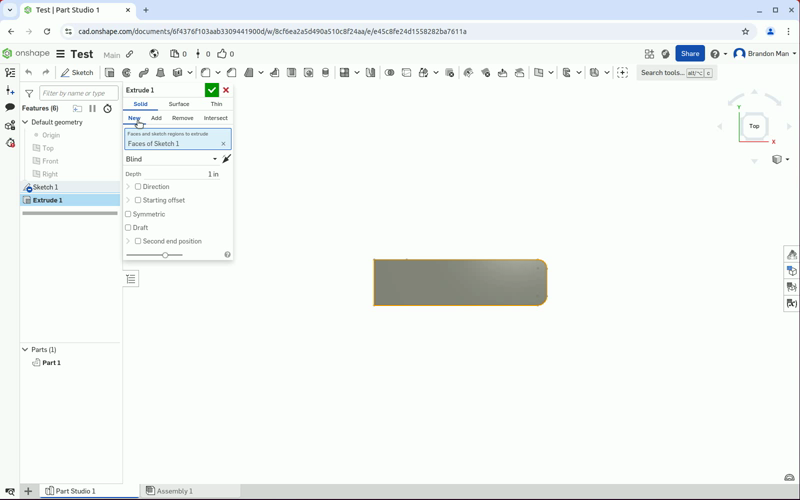
key(tab, 4)
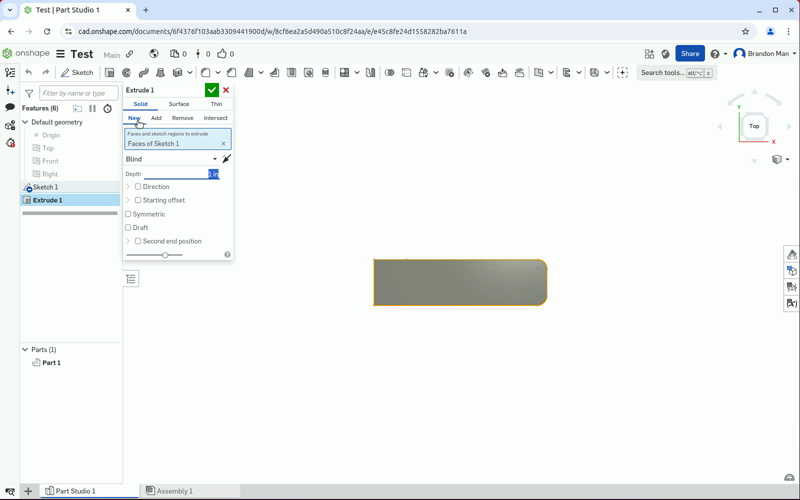
text(1.444)
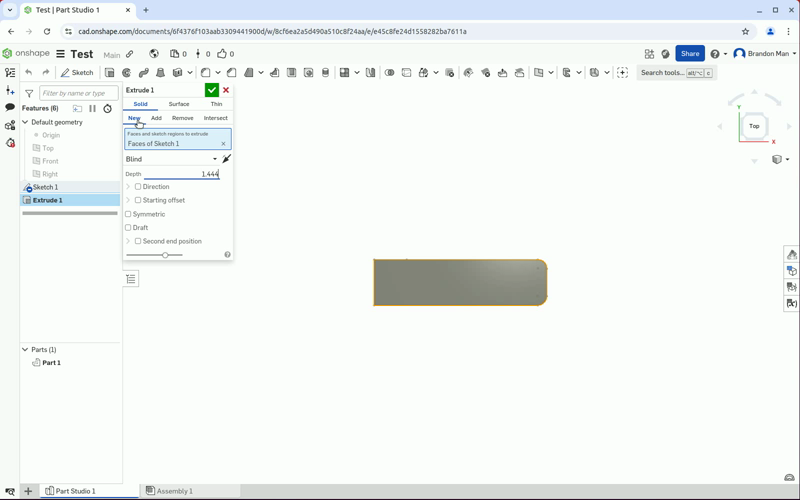
key(enter)
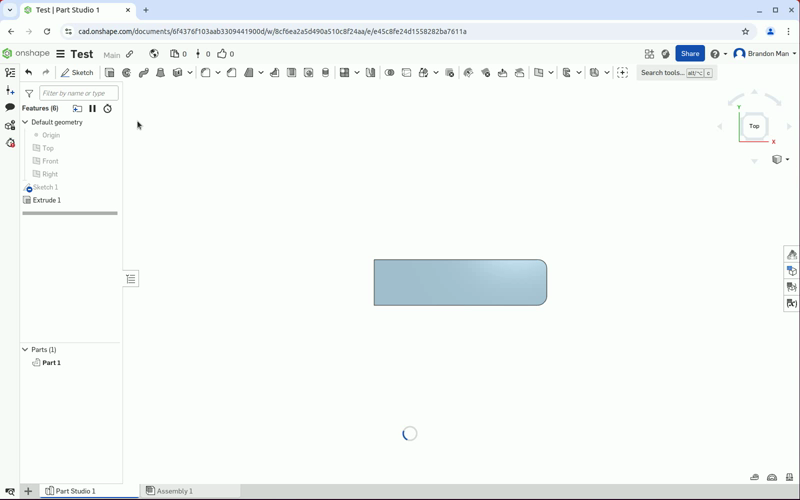
key(shift+h)
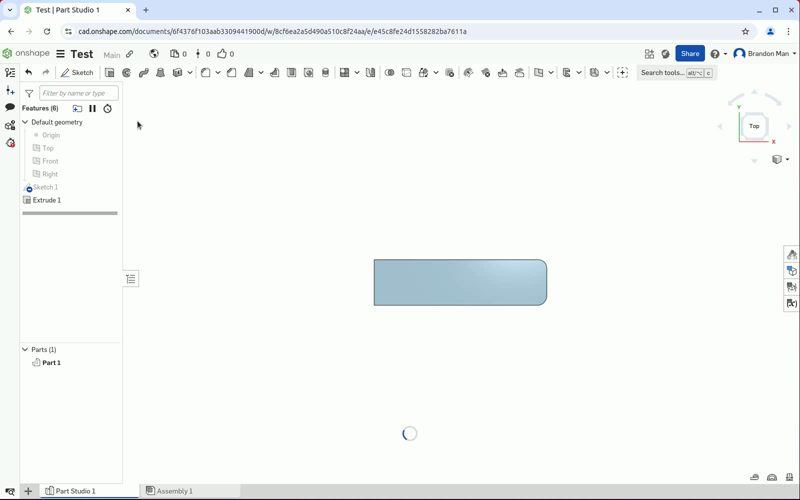
key(shift+h)
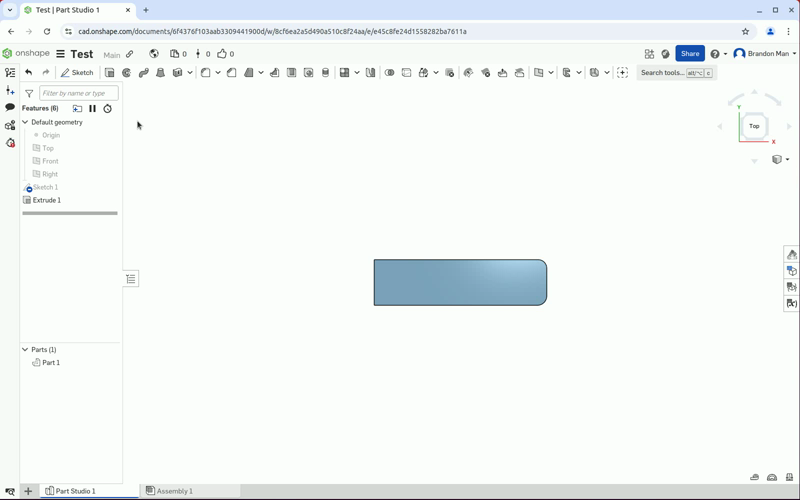
mouse_move(73, 189)
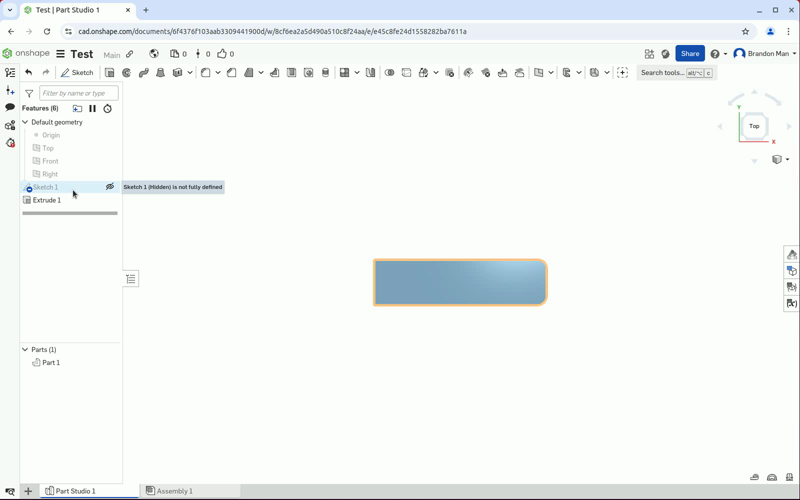
click(73, 189)
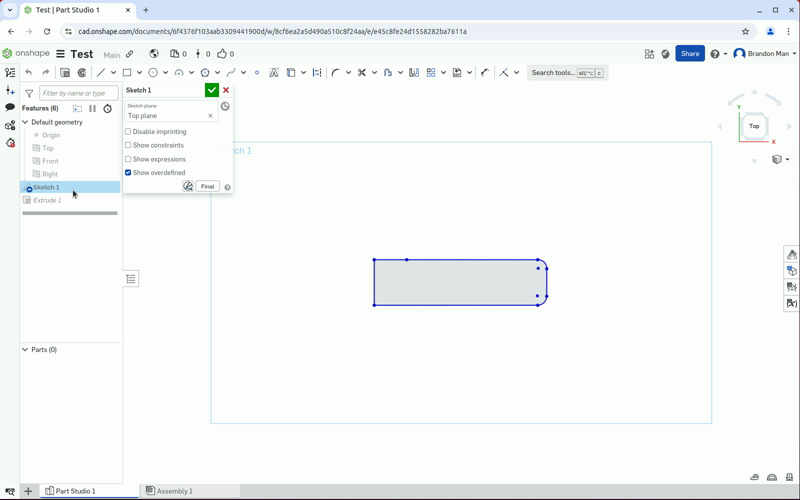
mouse_move(229, 92)
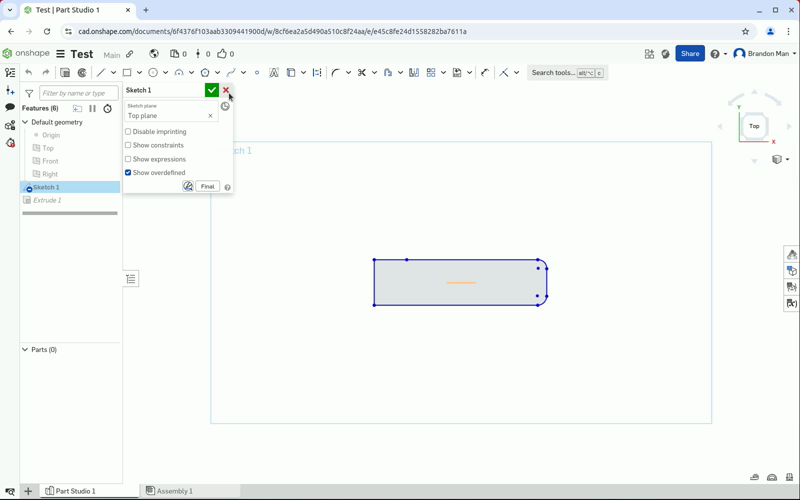
click(229, 92)
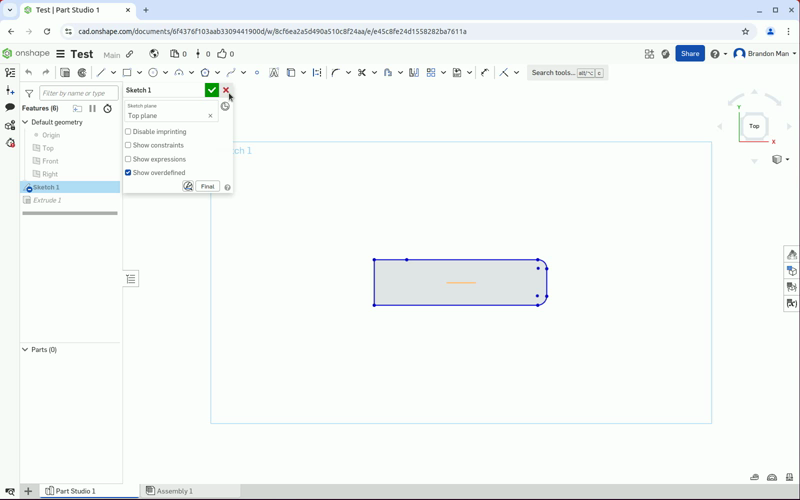
key(shift+s)
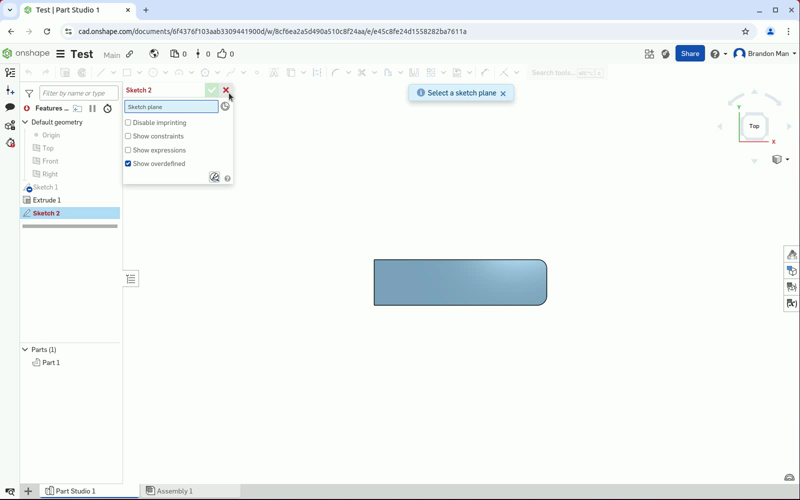
mouse_move(73, 150)
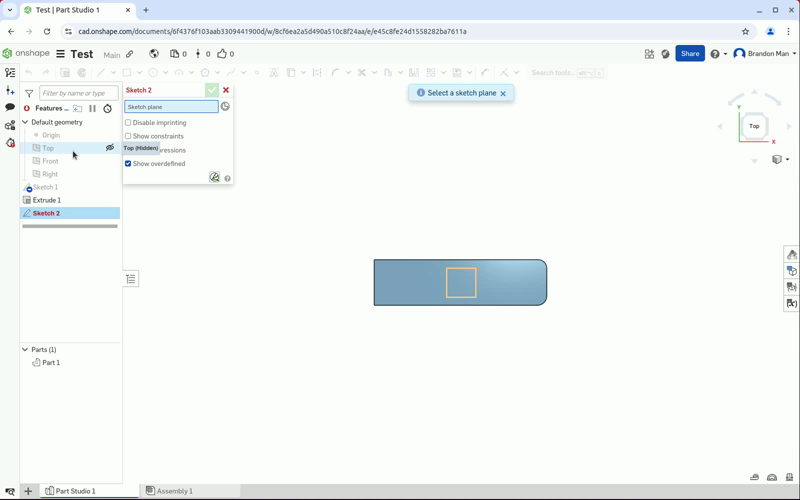
click(73, 150)
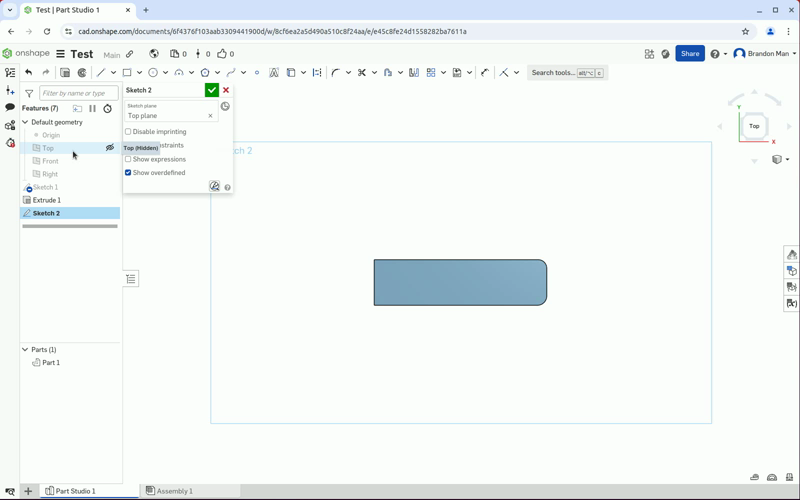
mouse_move(73, 352)
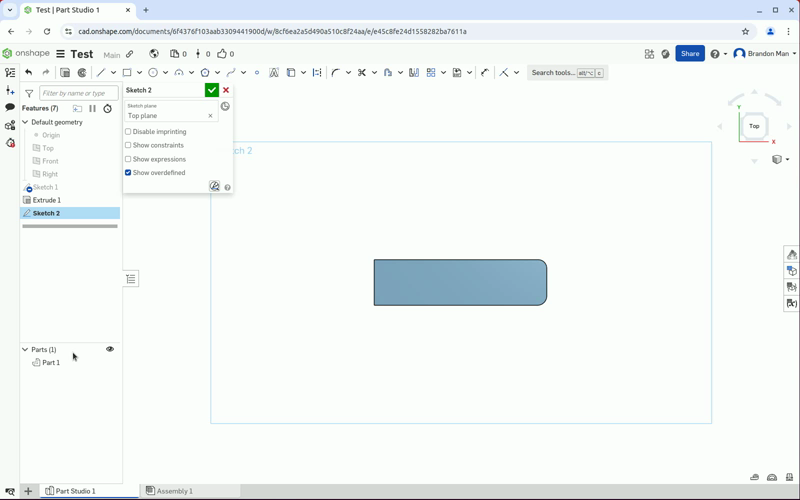
key(y)
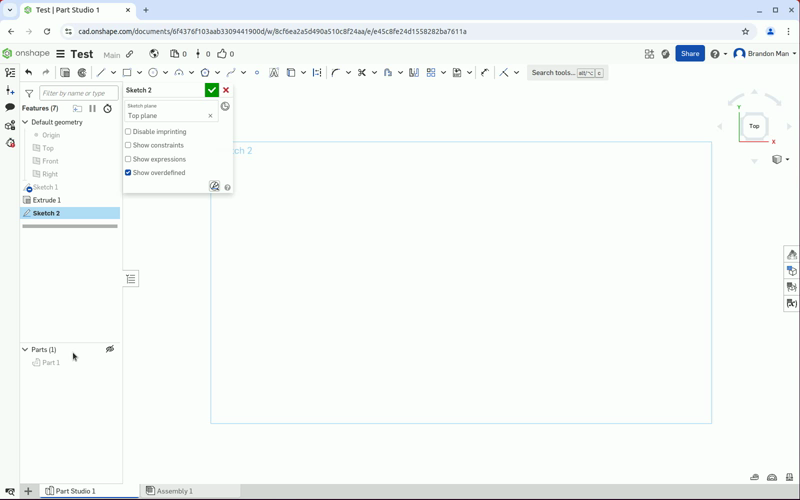
key(l)
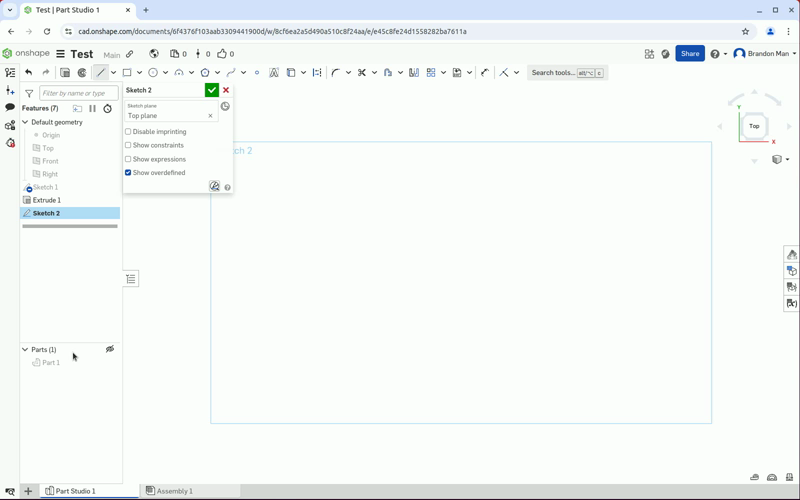
key_down(shift)
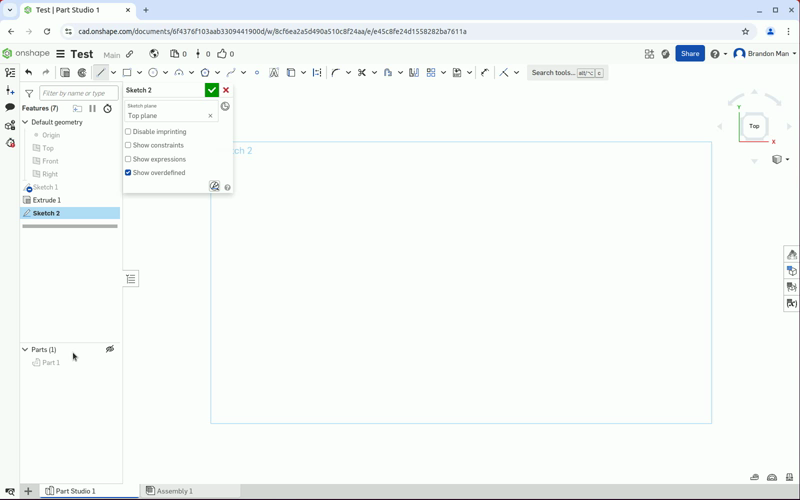
mouse_move(374, 305)
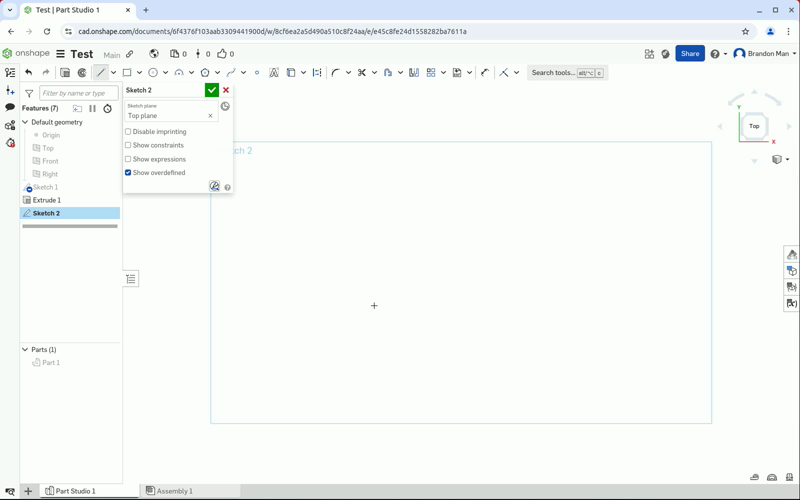
click(374, 305)
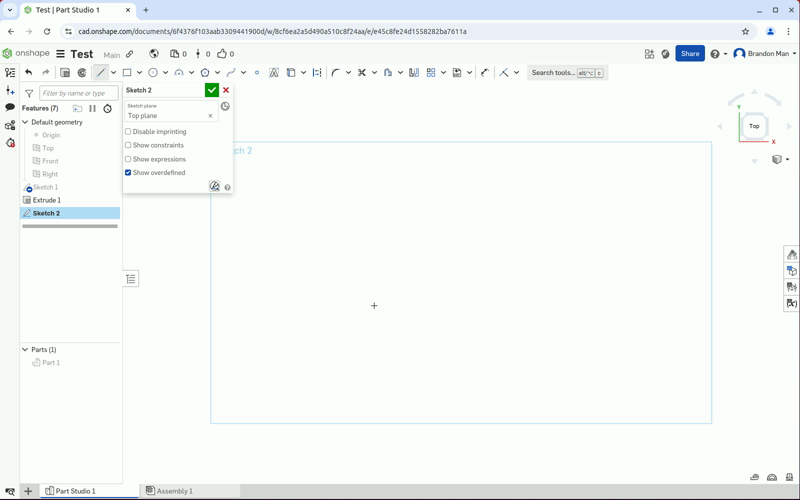
key_up(shift)
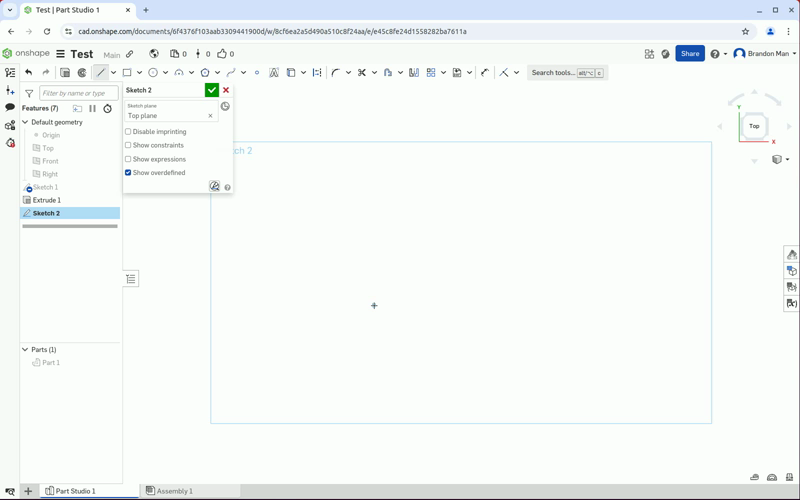
key_down(shift)
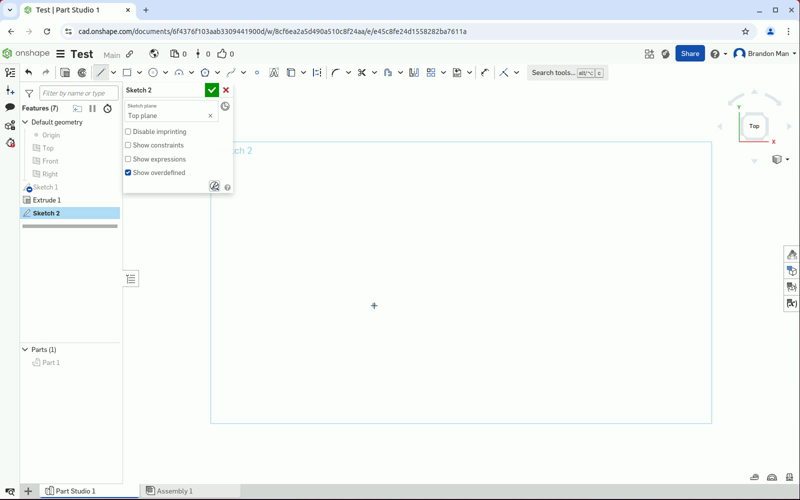
mouse_move(404, 305)
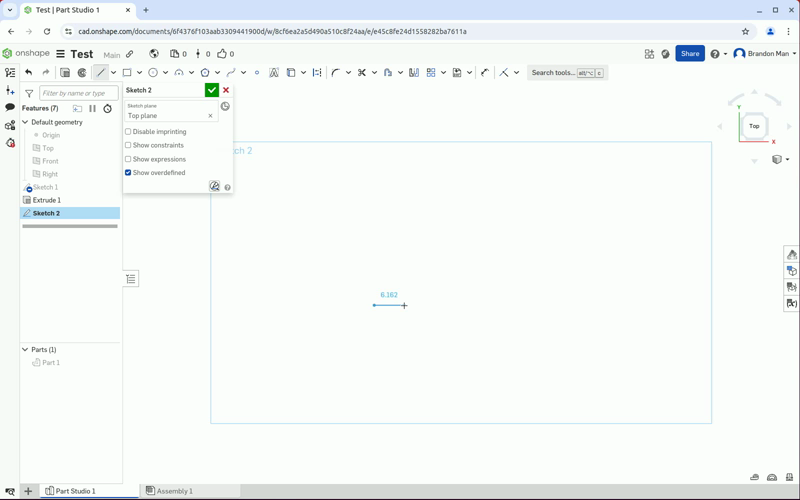
mouse_move(374, 258)
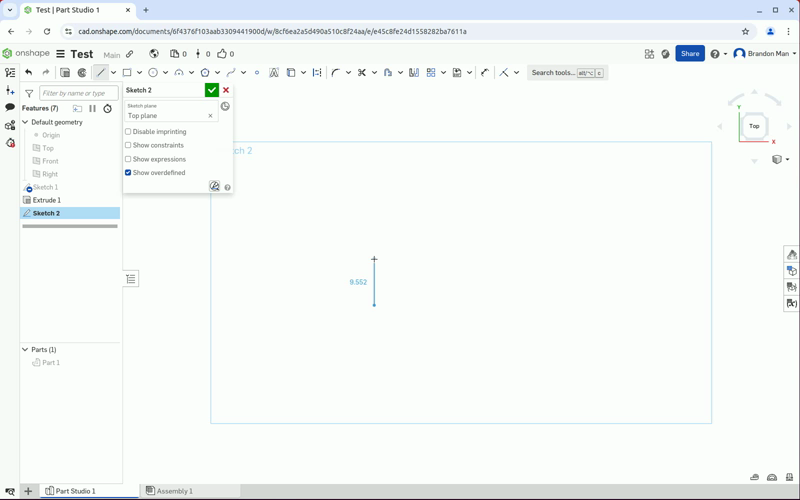
click(374, 258)
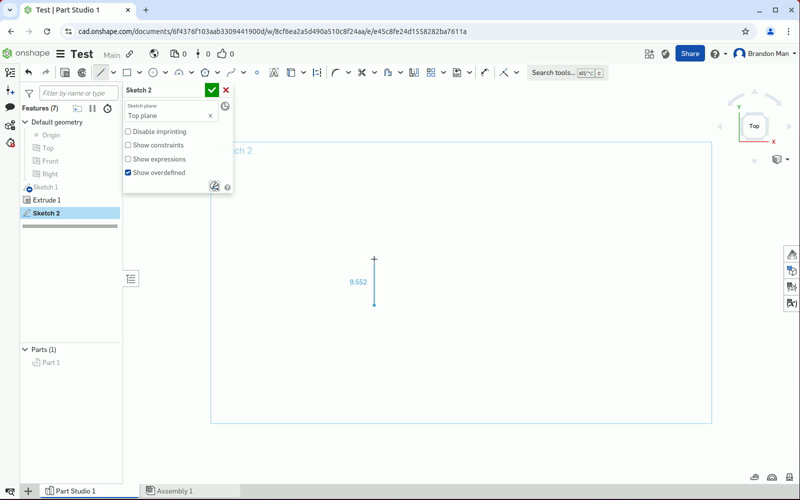
key_up(shift)
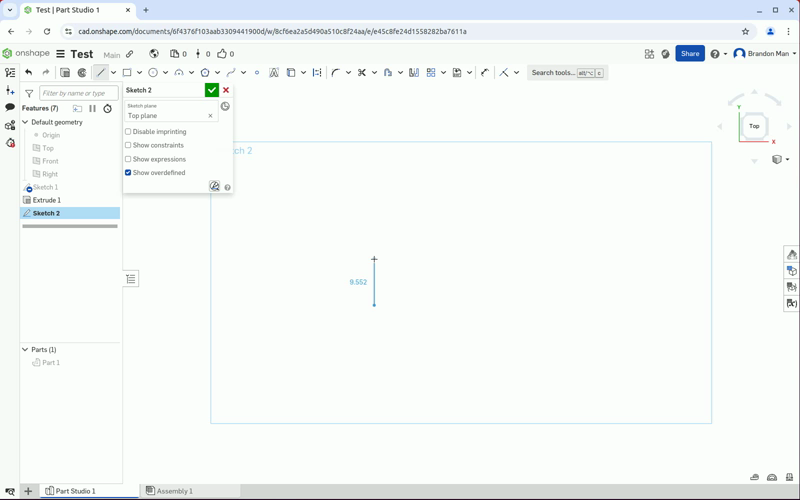
key_down(shift)
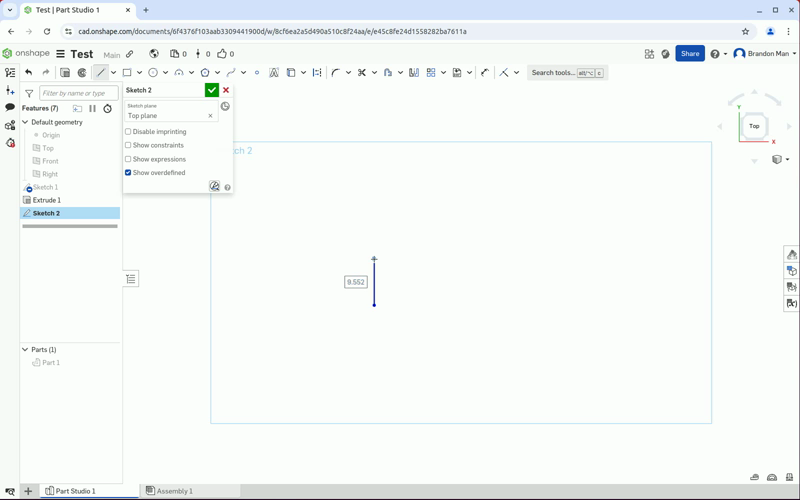
mouse_move(404, 258)
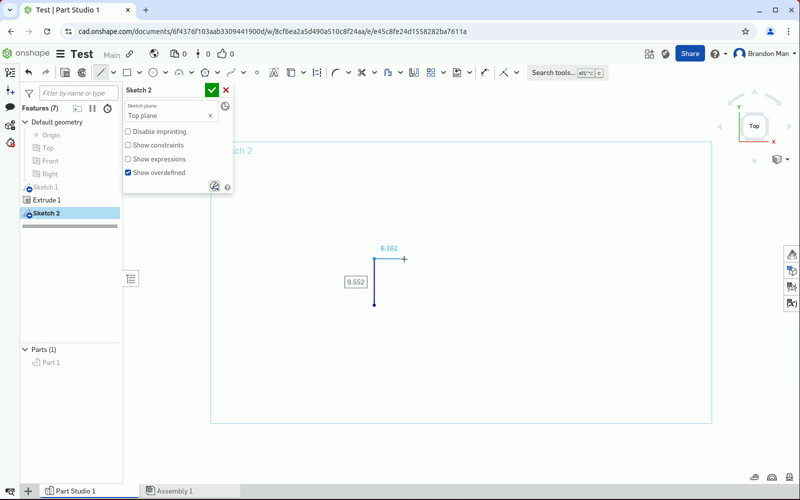
mouse_move(407, 258)
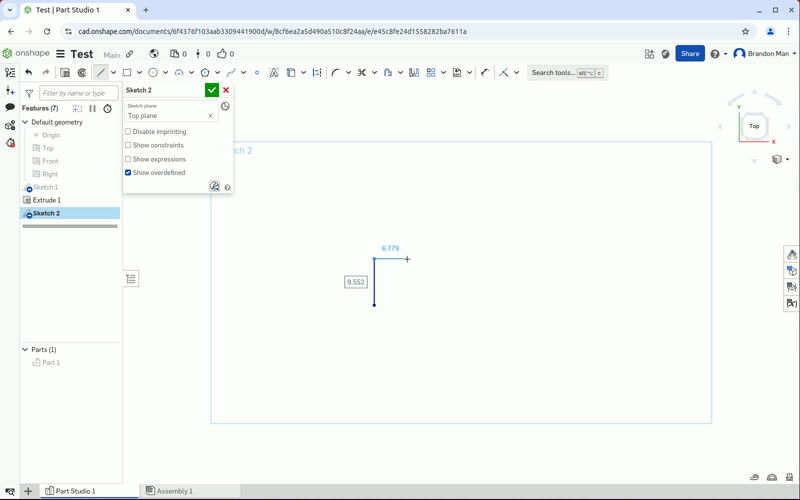
click(407, 258)
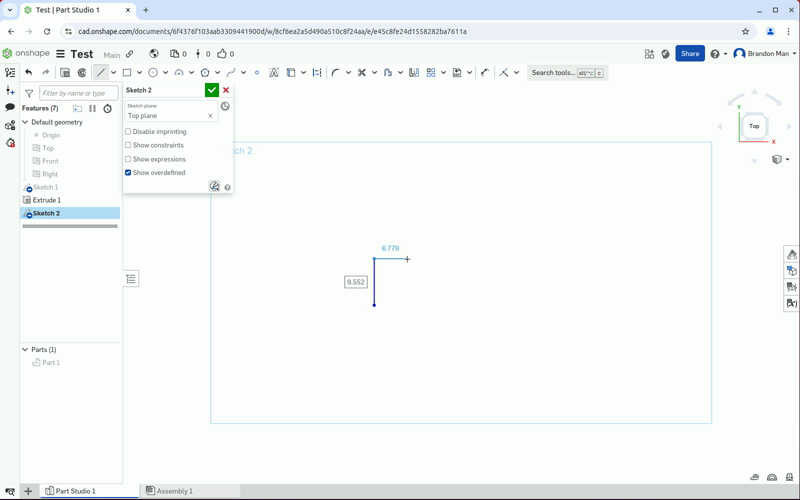
key_up(shift)
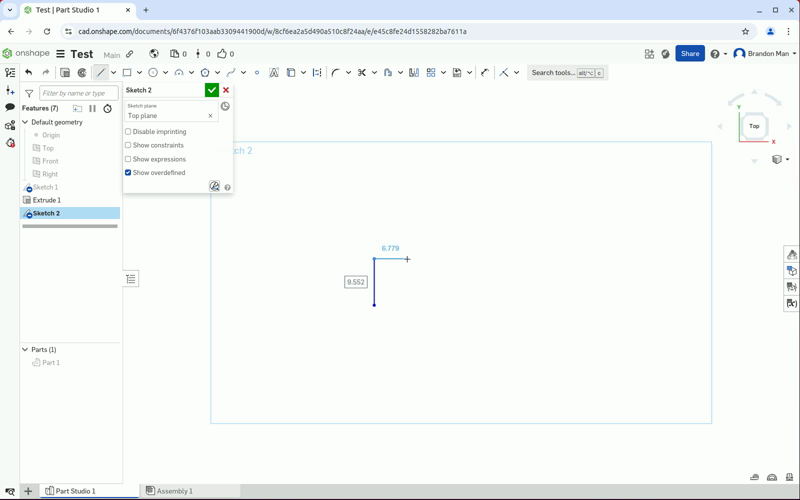
key(esc)
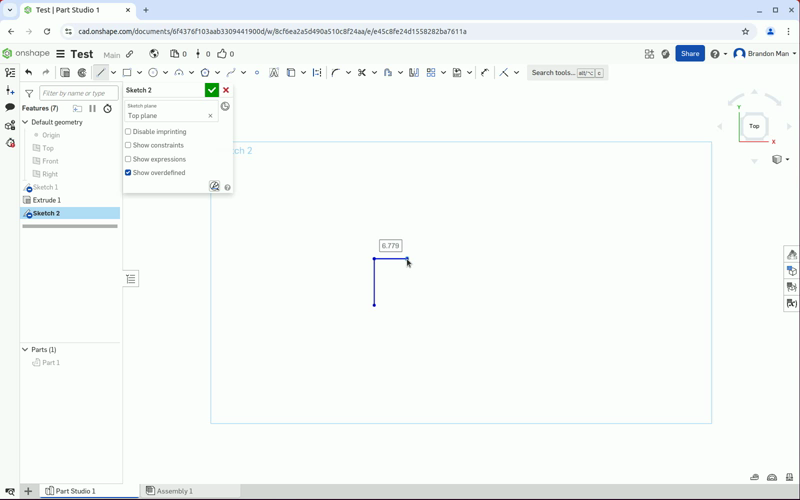
key(a)
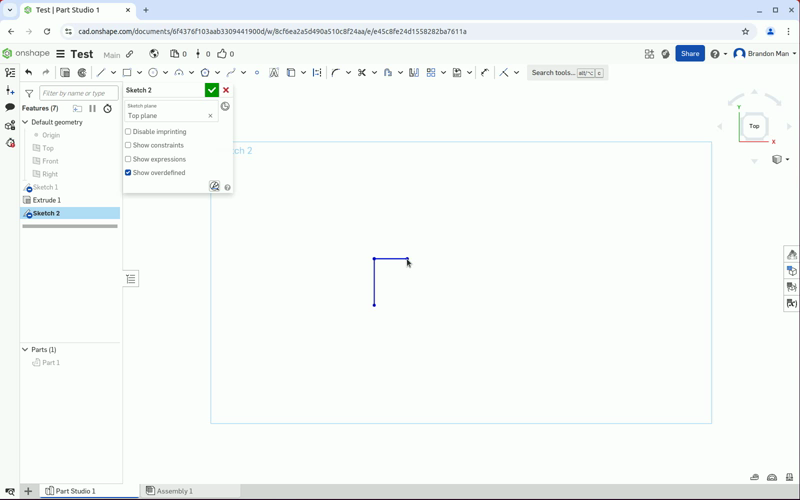
mouse_move(407, 258)
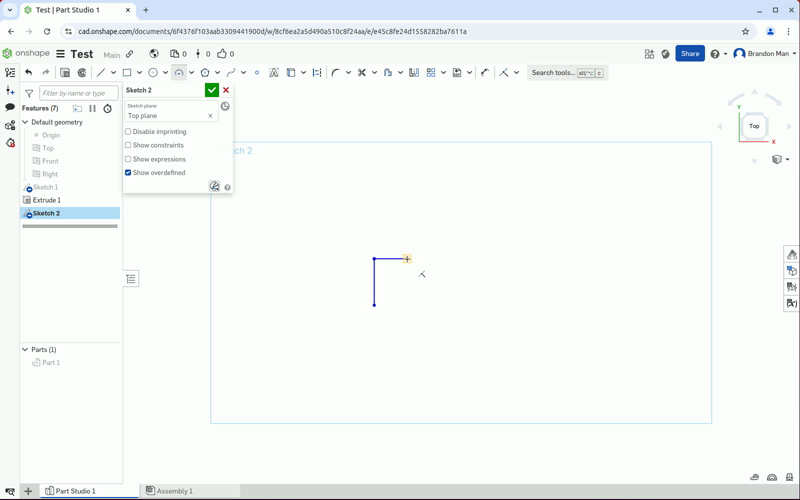
click(407, 258)
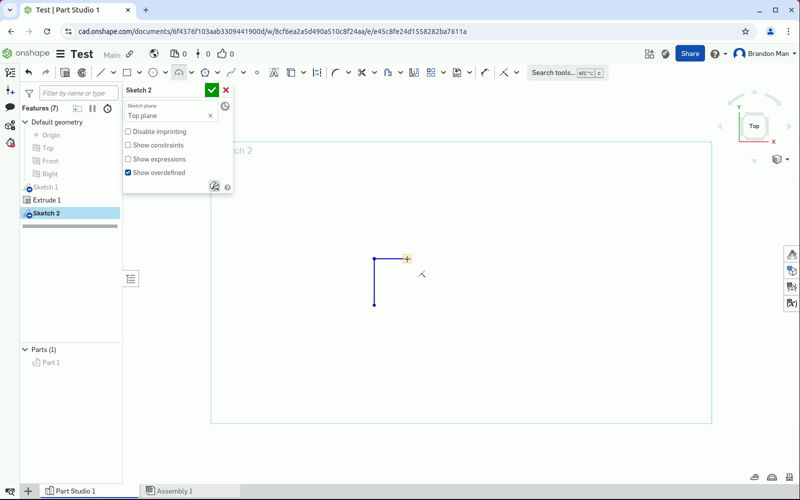
mouse_move(374, 305)
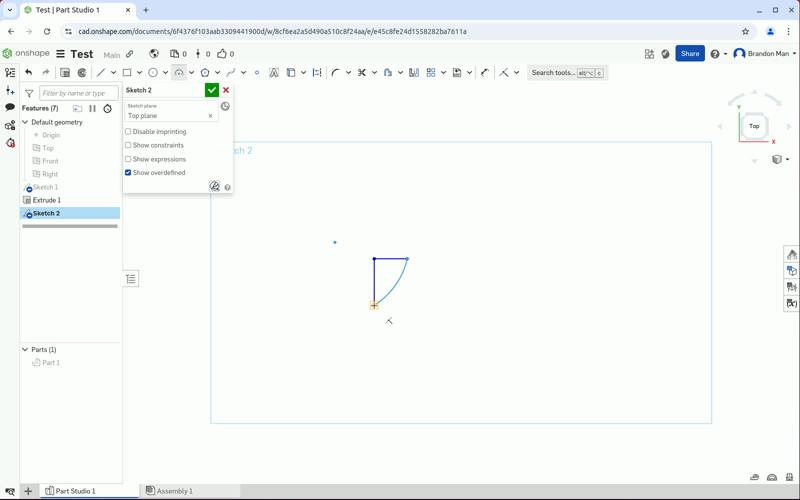
click(374, 305)
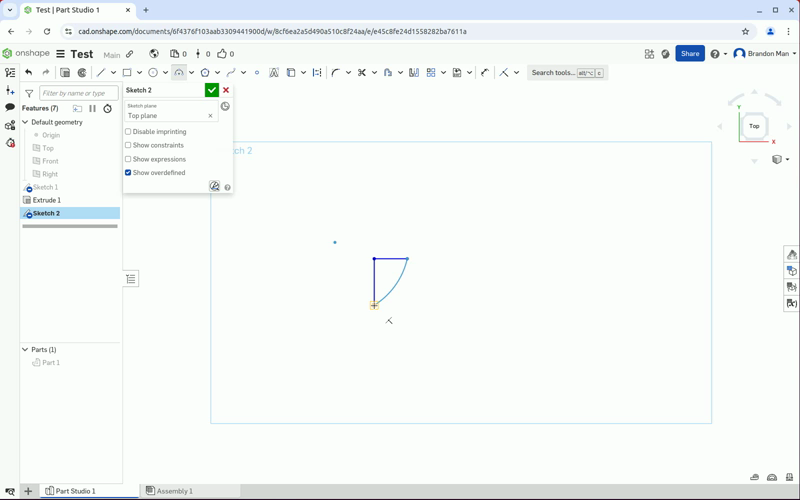
key_down(shift)
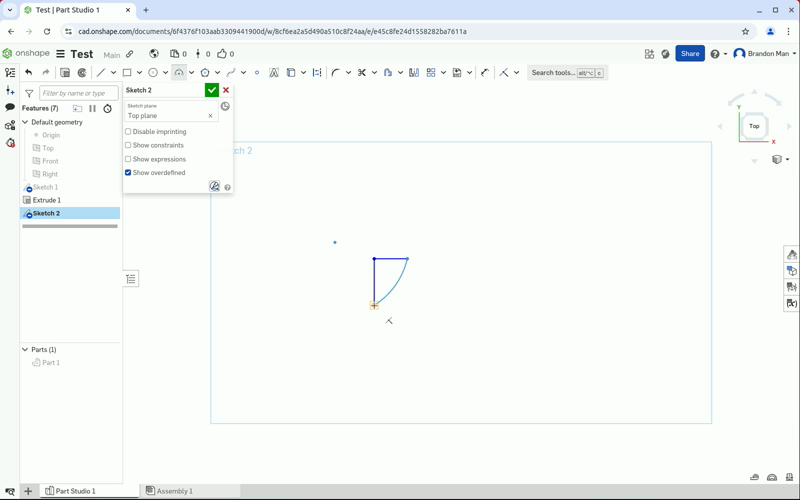
mouse_move(353, 255)
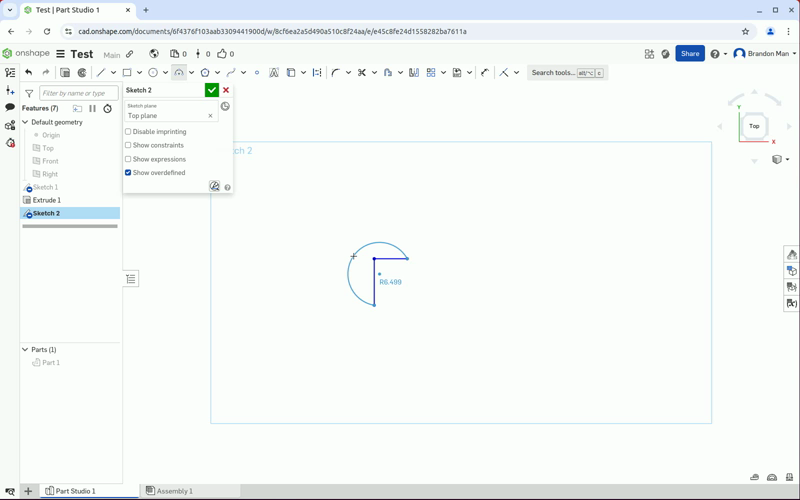
click(353, 255)
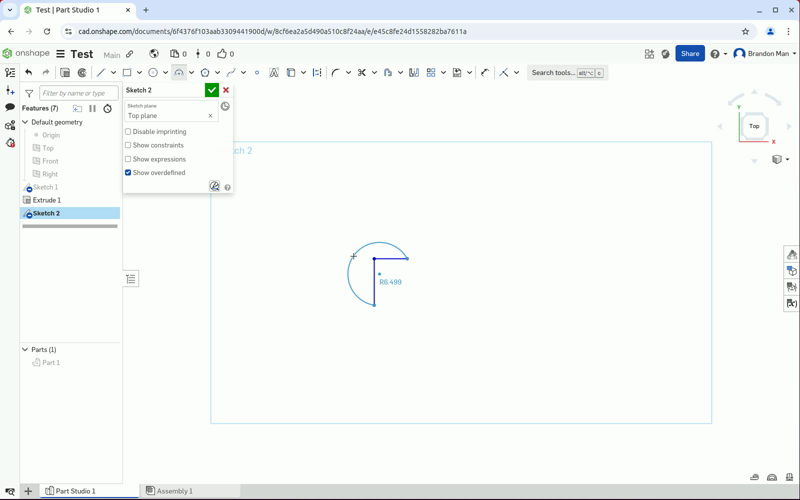
key_up(shift)
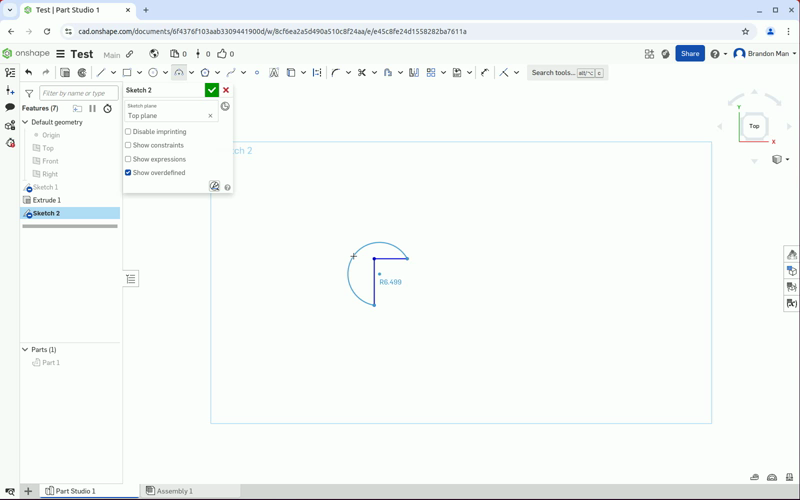
key(esc)
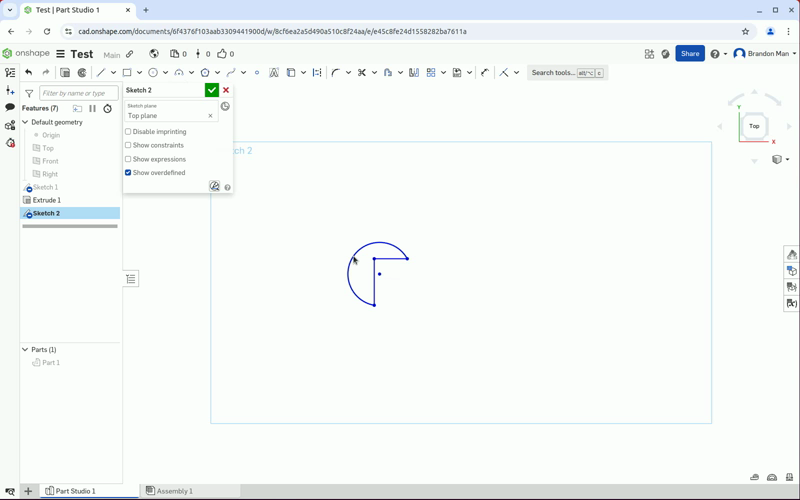
key(c)
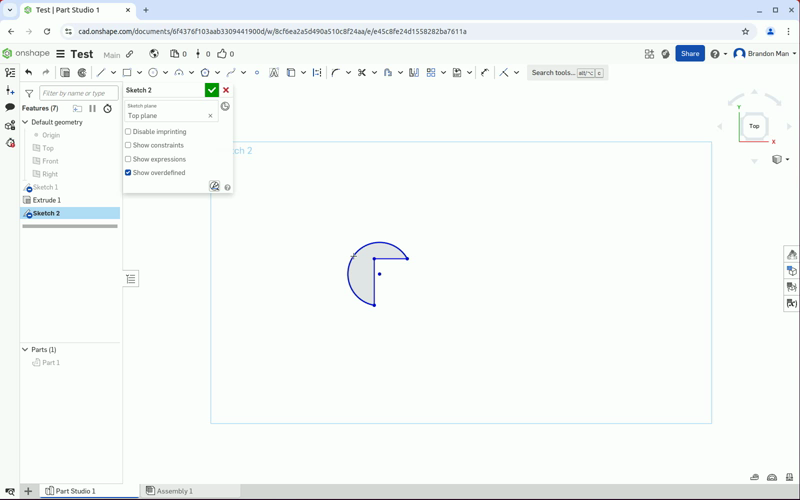
key_down(shift)
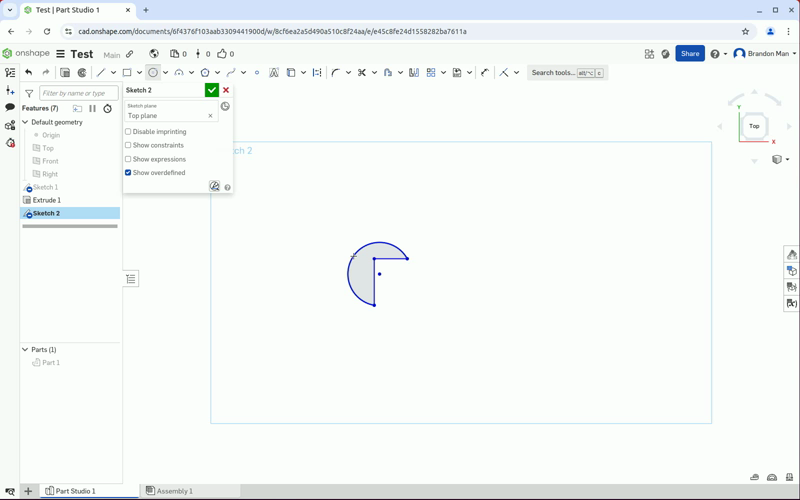
mouse_move(358, 274)
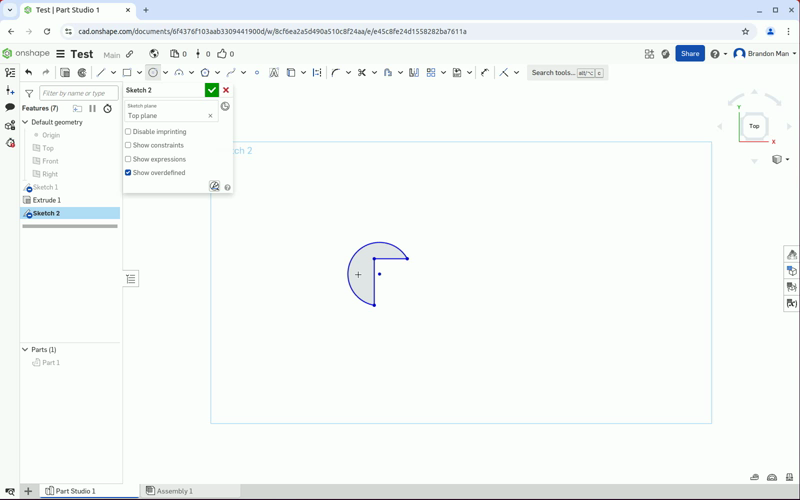
click(358, 274)
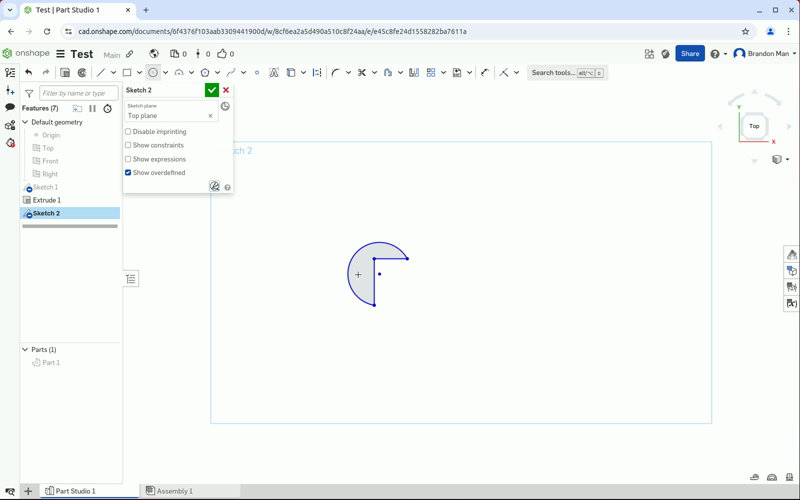
key_up(shift)
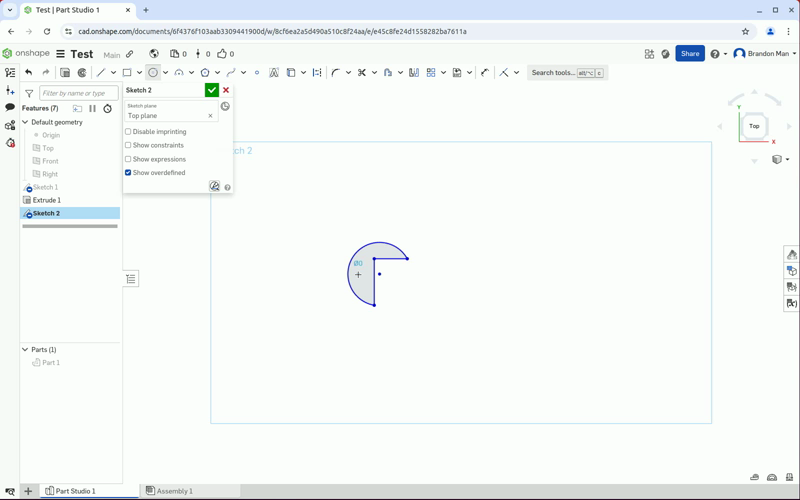
mouse_move(363, 274)
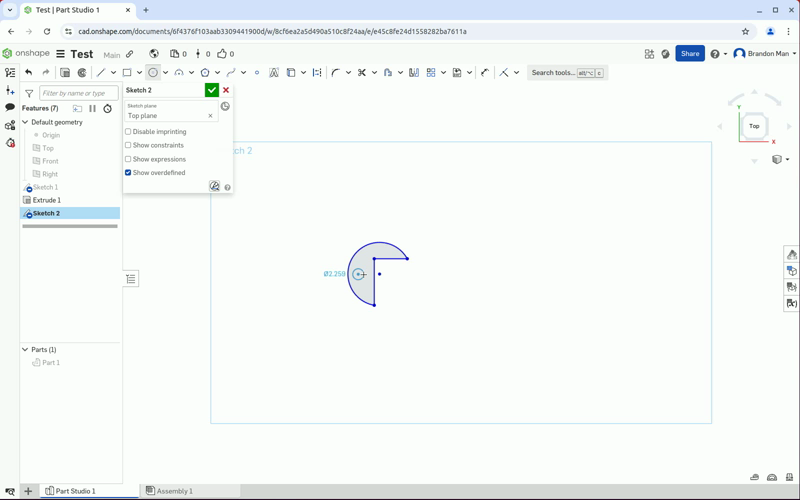
click(363, 274)
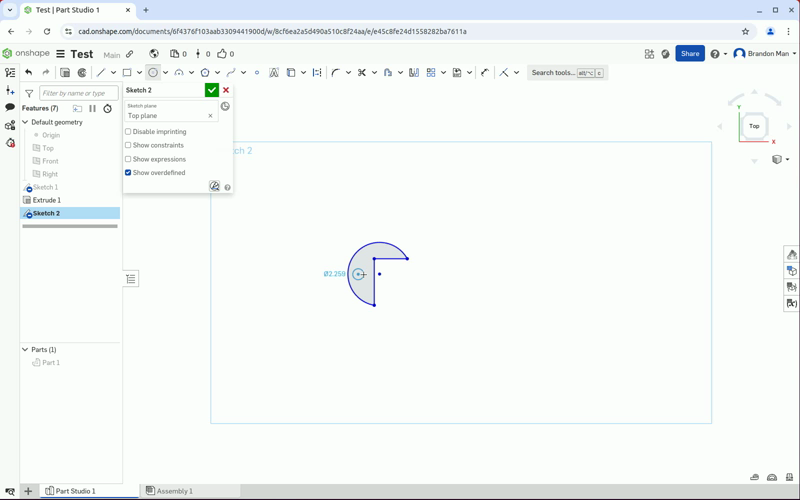
key(esc)
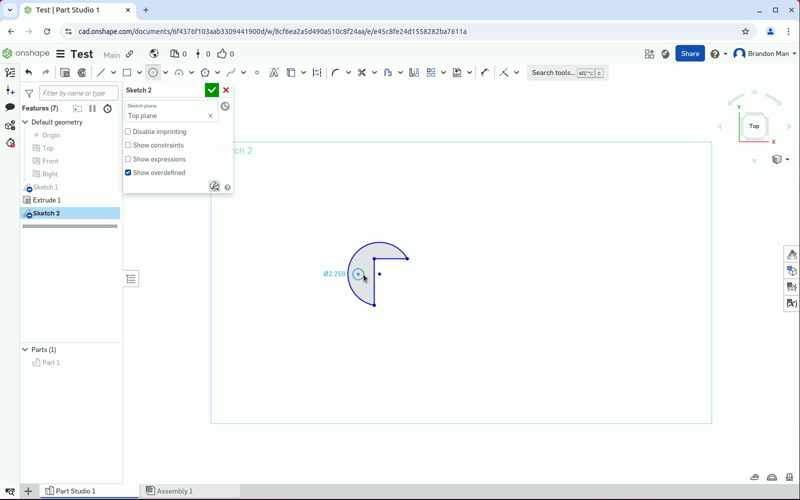
mouse_move(366, 274)
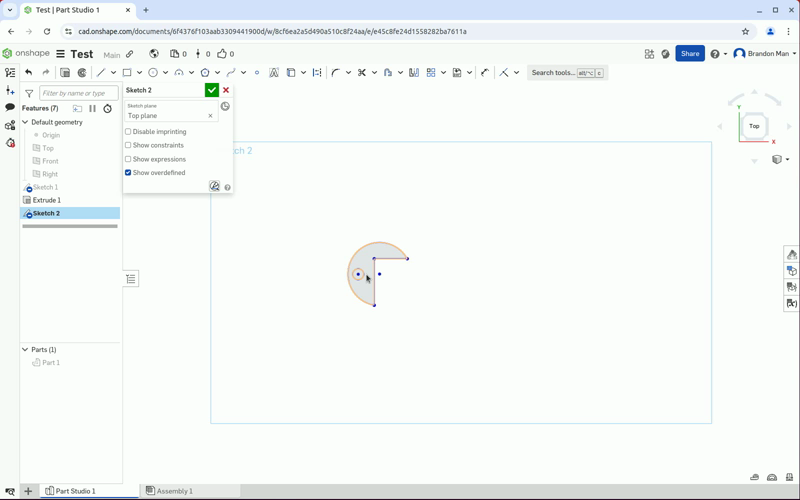
scroll(6)
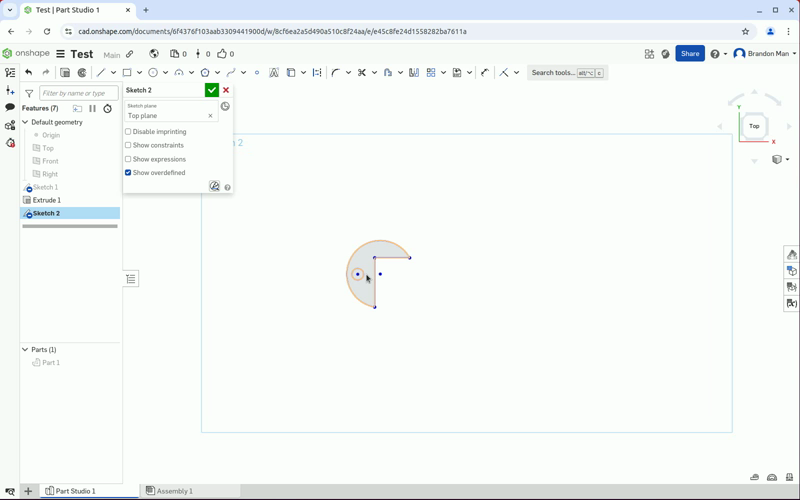
scroll(6)
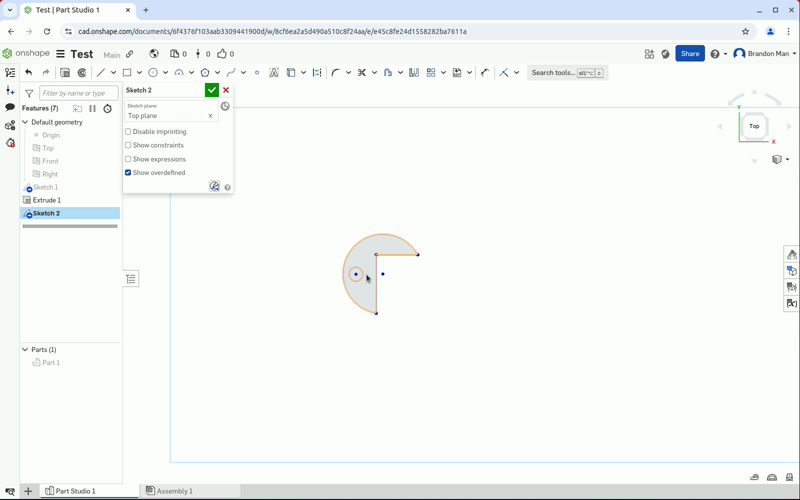
scroll(6)
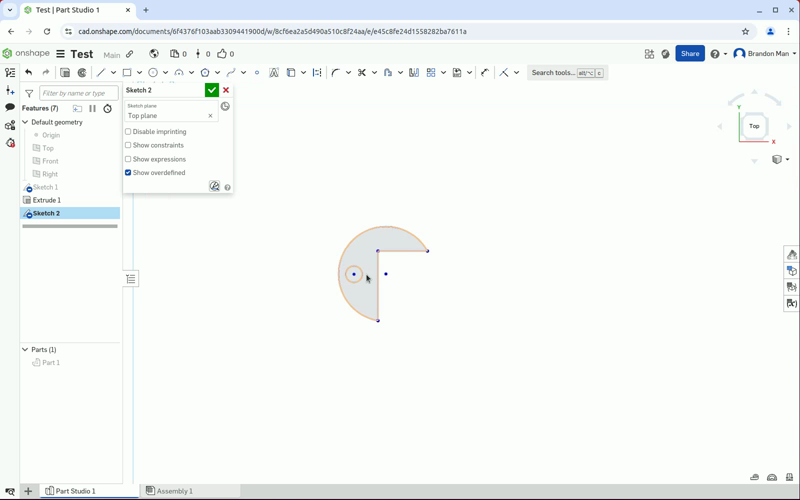
scroll(6)
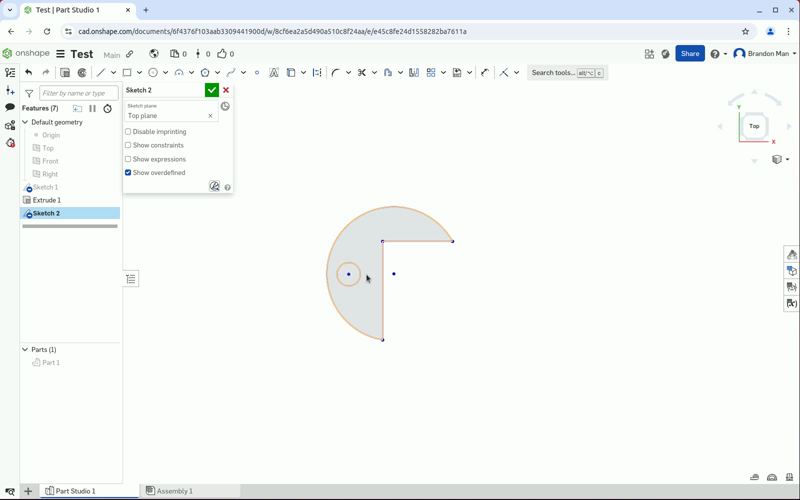
scroll(6)
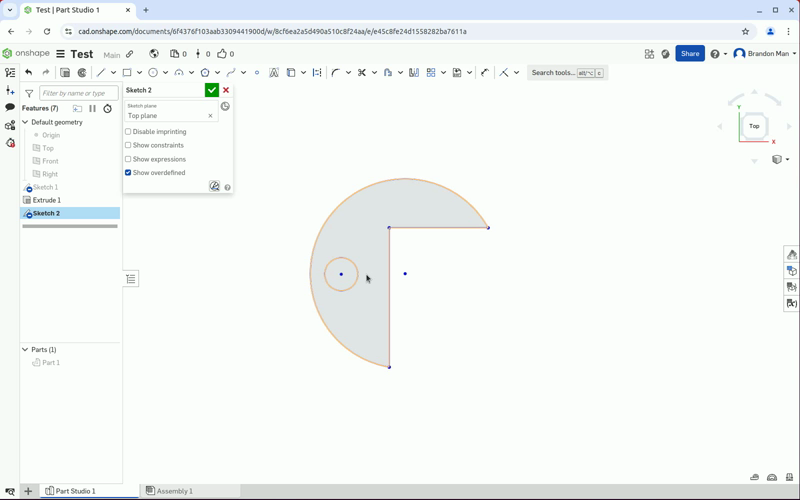
scroll(6)
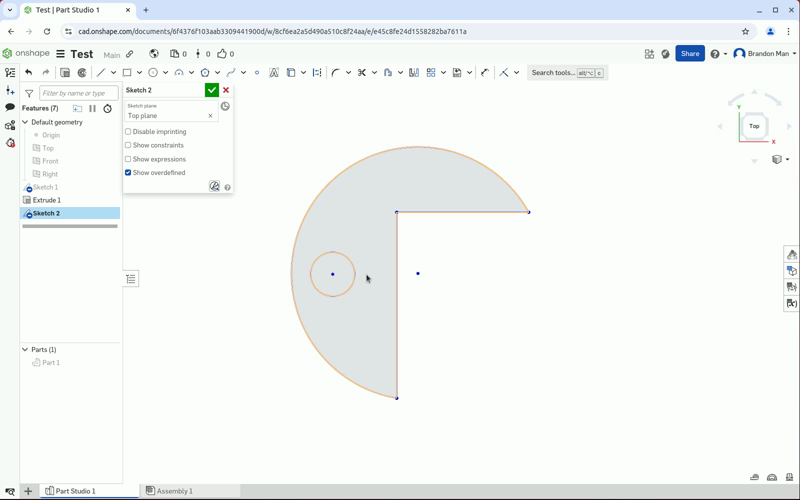
scroll(6)
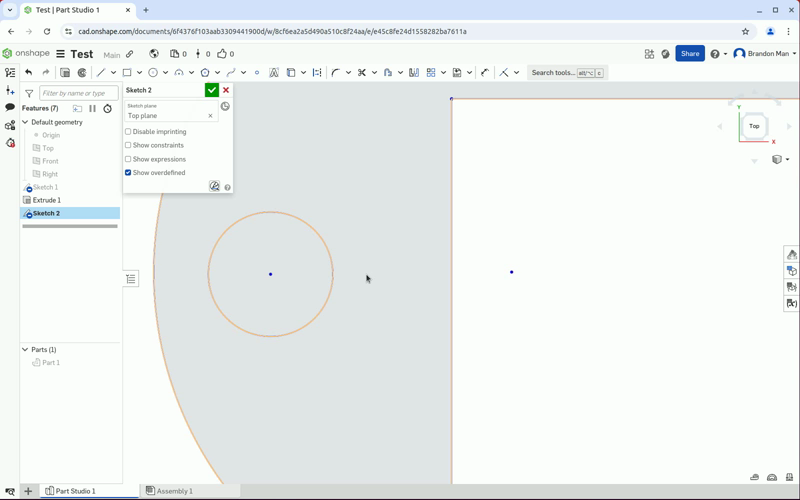
click(366, 274)
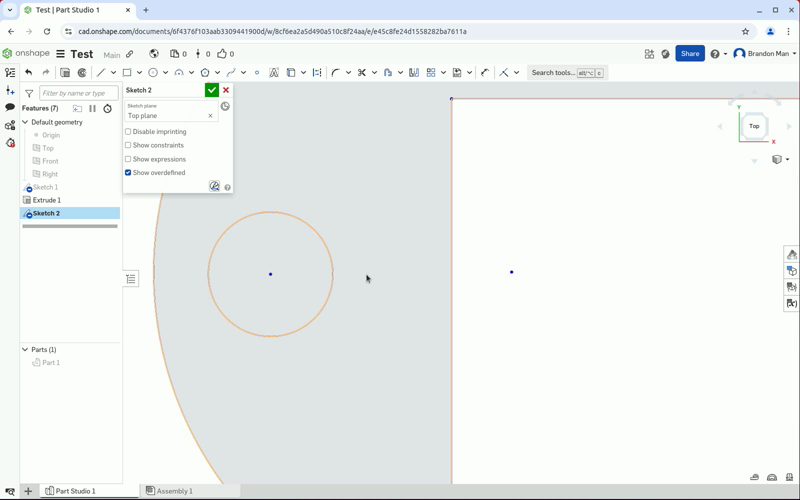
scroll(-6)
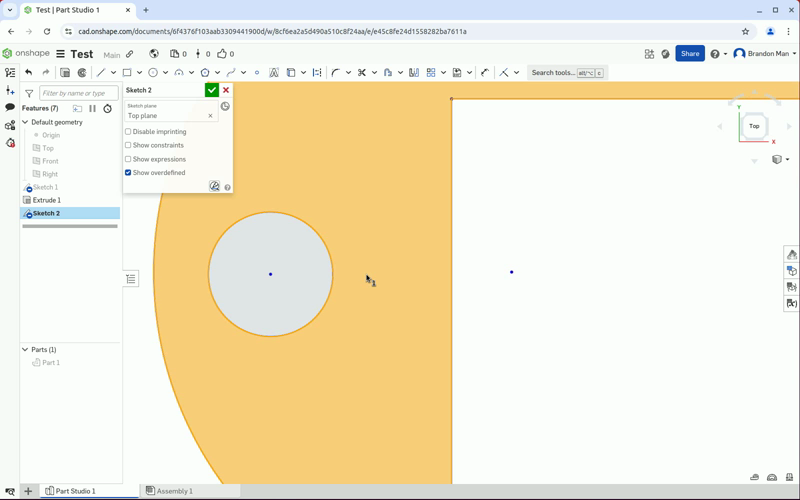
scroll(-6)
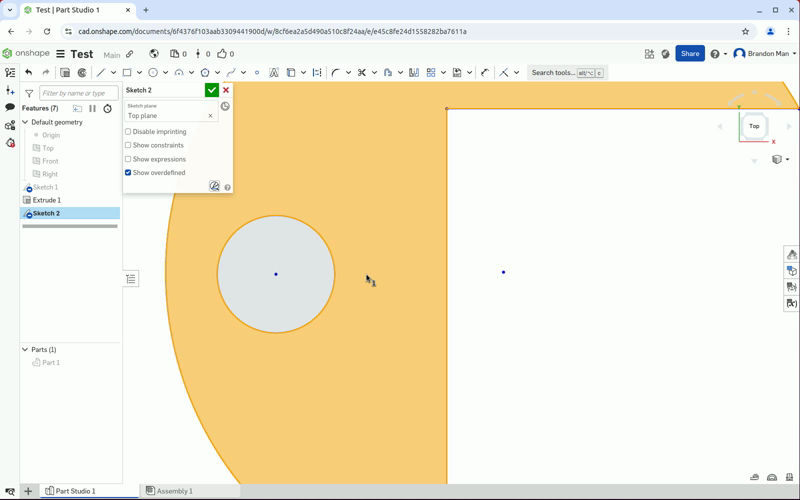
scroll(-6)
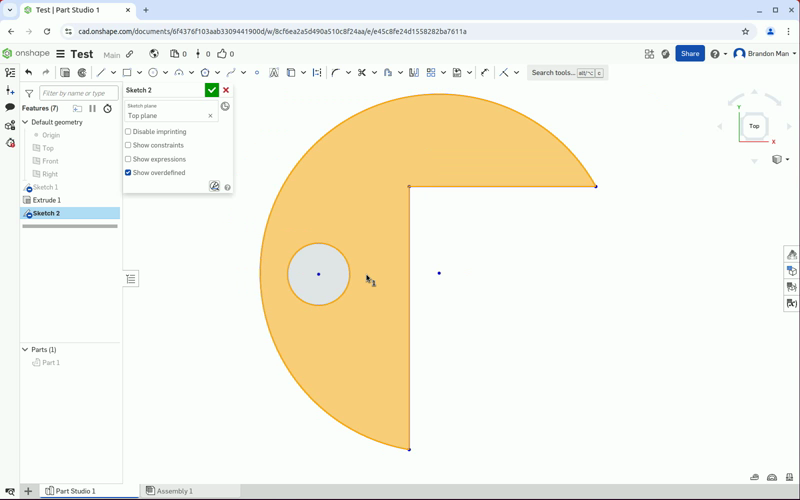
scroll(-6)
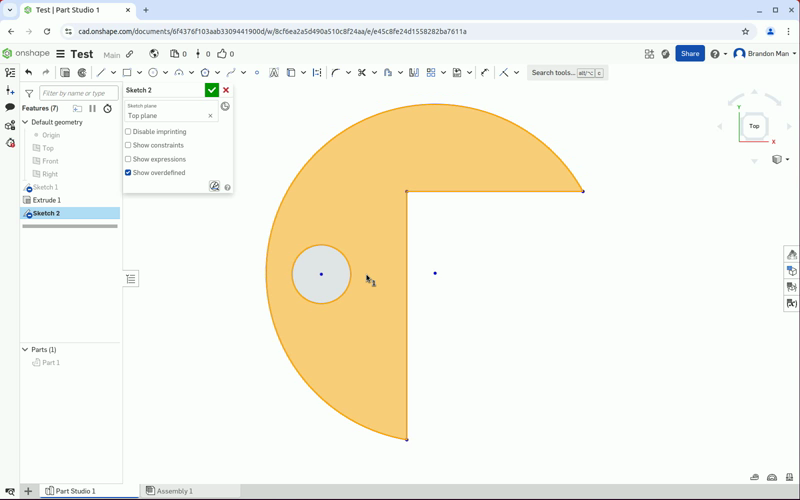
scroll(-6)
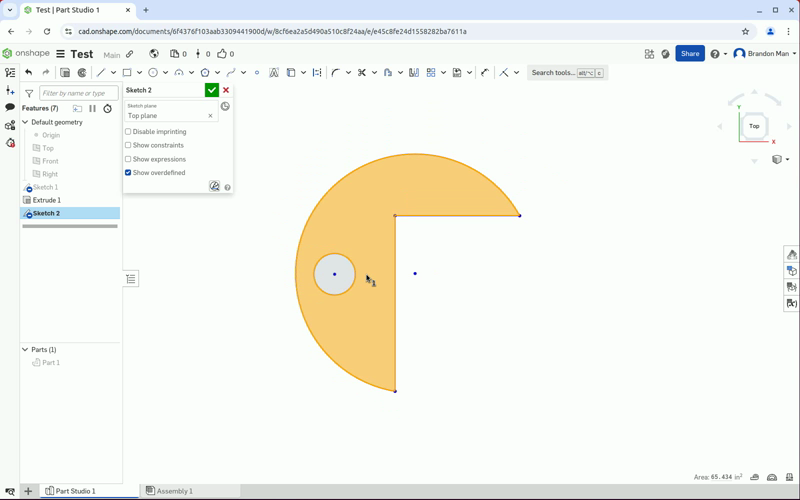
scroll(-6)
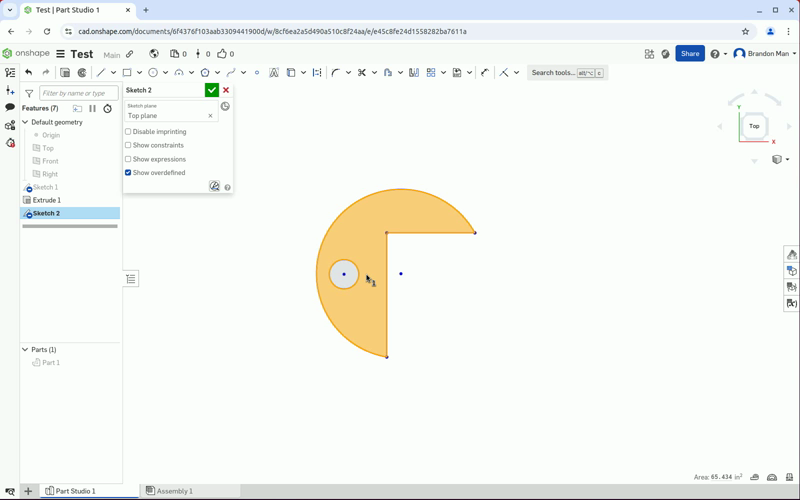
scroll(-6)
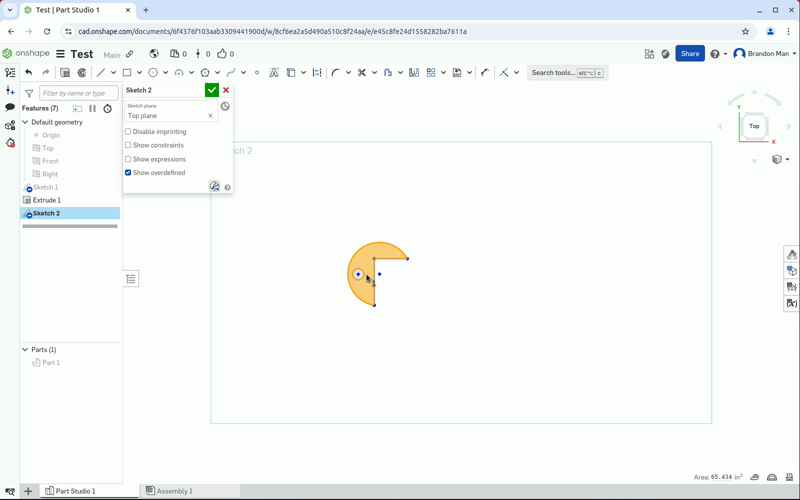
mouse_move(73, 352)
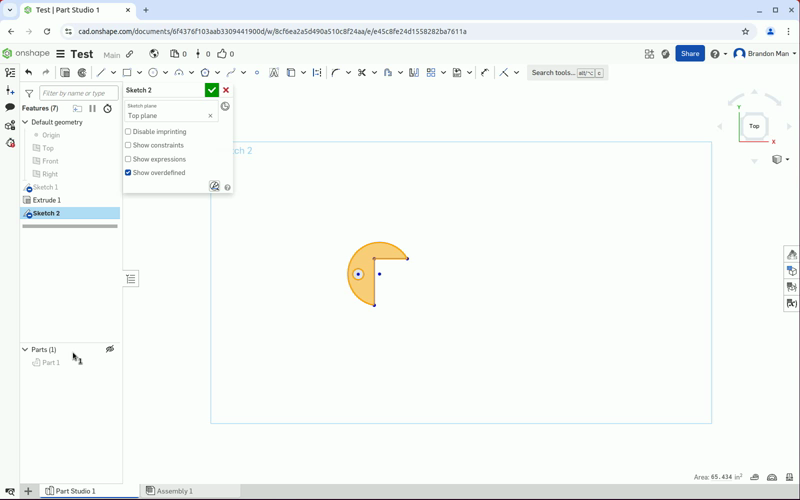
key(shift+y)
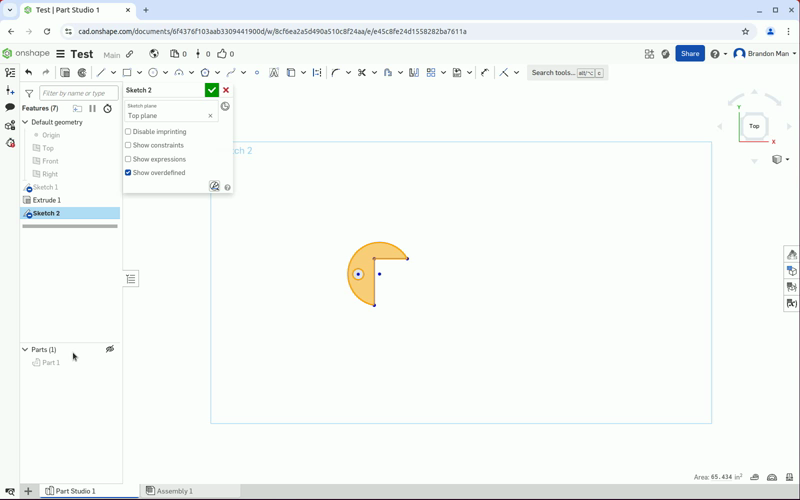
key(shift+e)
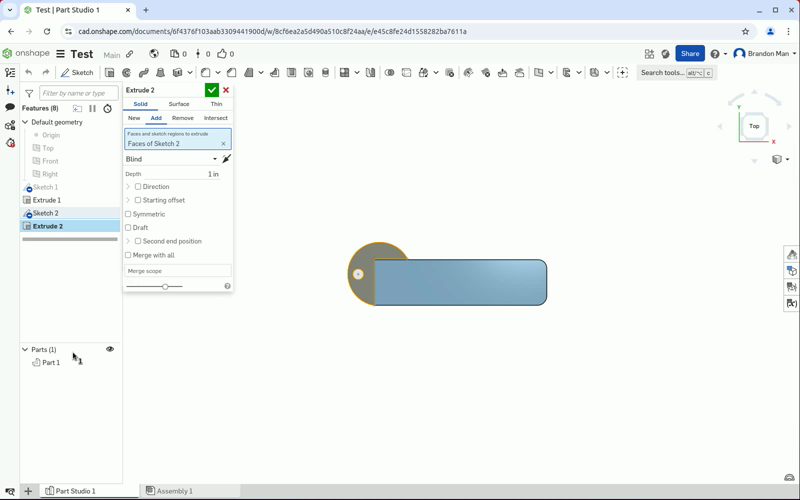
mouse_move(143, 106)
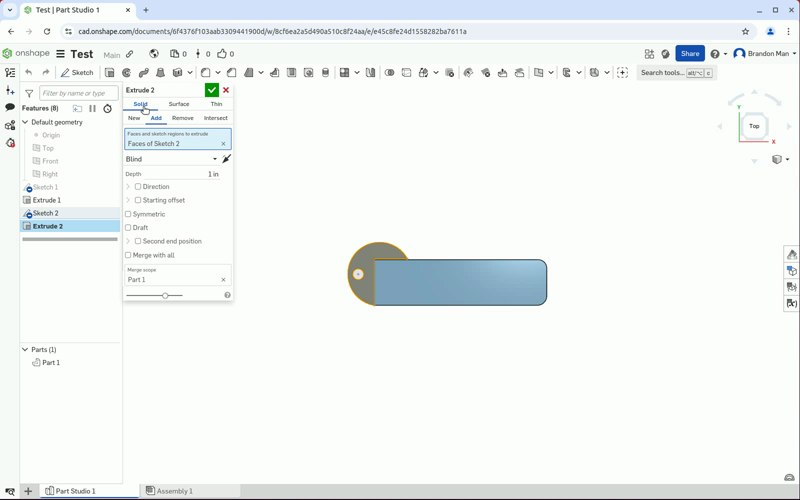
click(143, 106)
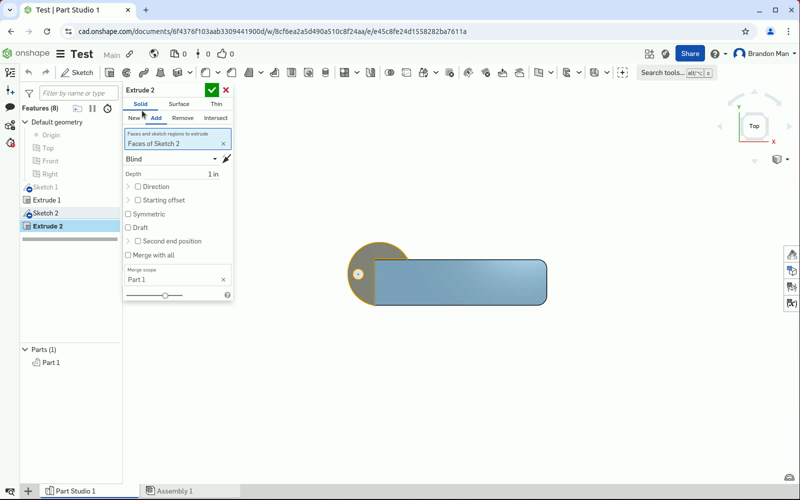
mouse_move(137, 120)
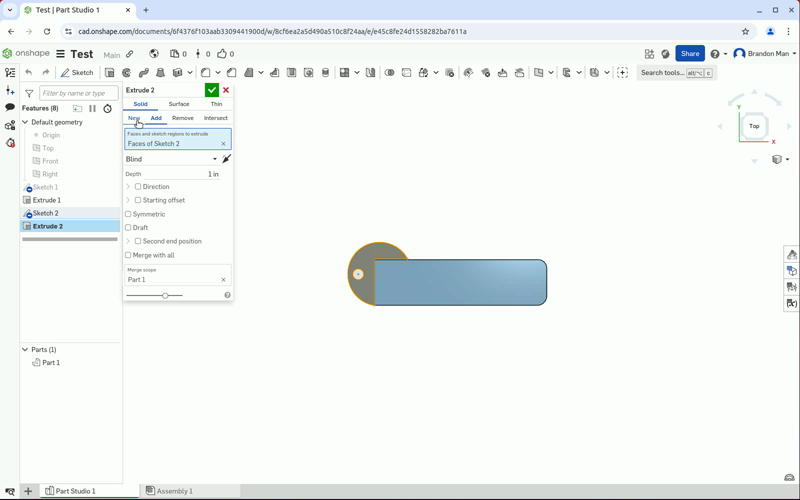
click(137, 120)
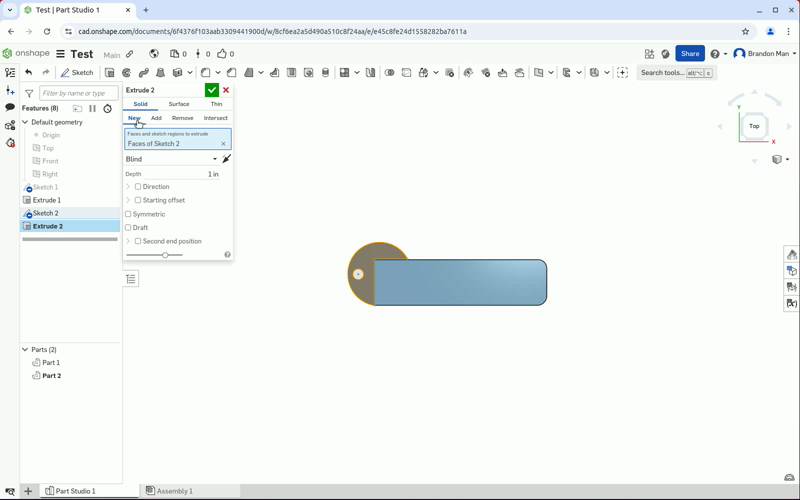
key(tab, 4)
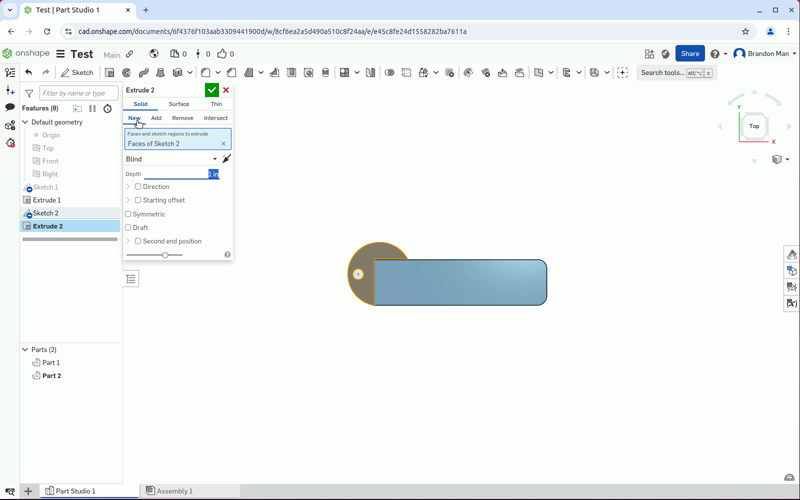
text(1.444)
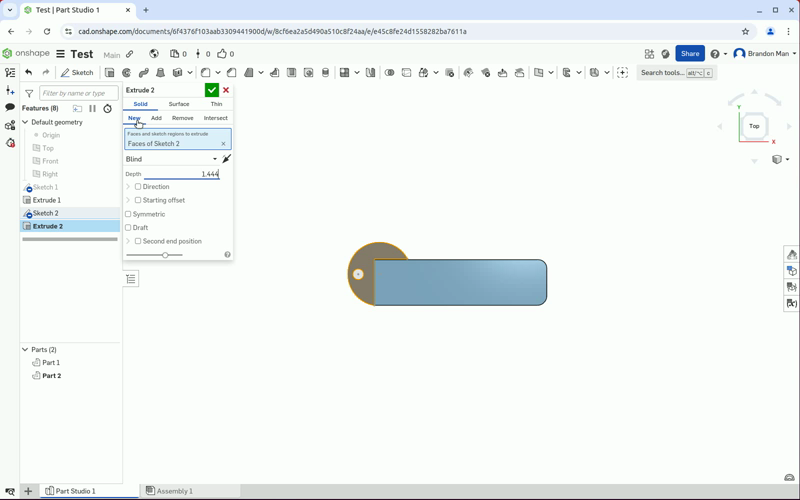
key(enter)
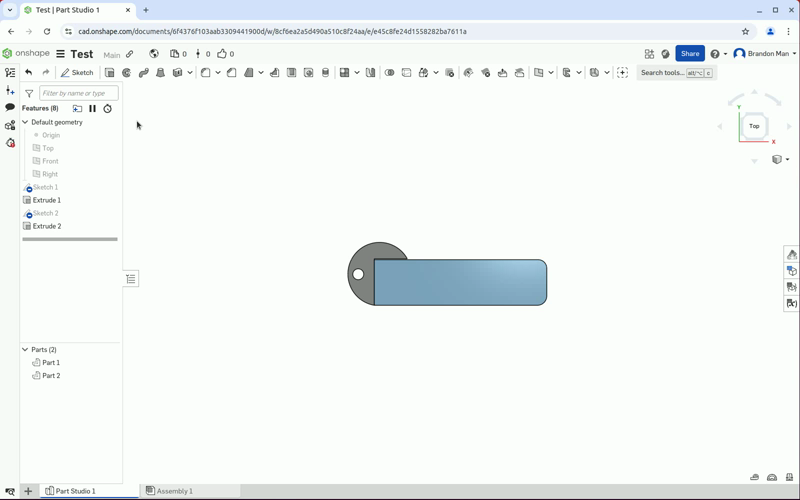
key(shift+h)
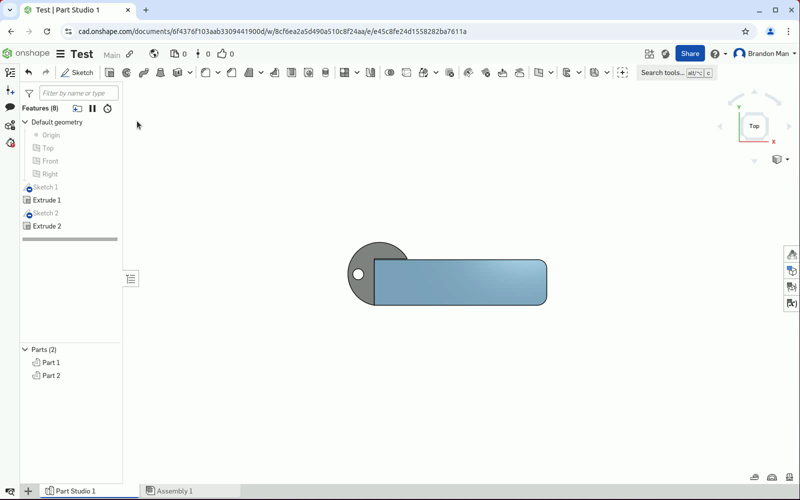
key(shift+h)
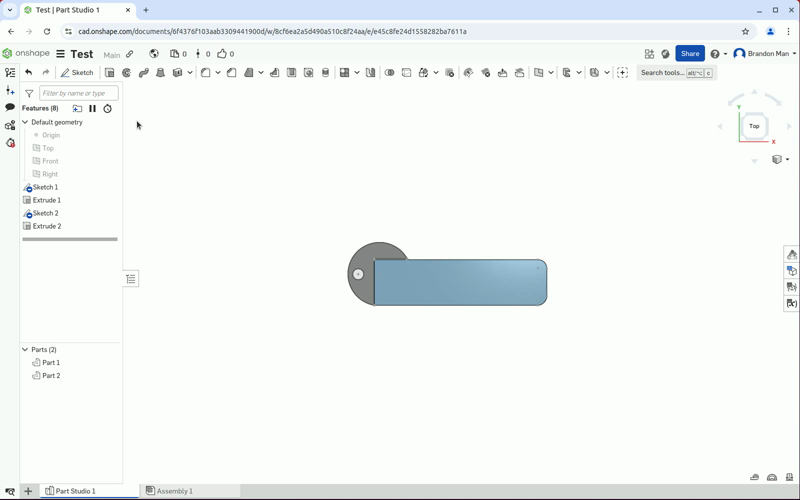
key(shift+7)
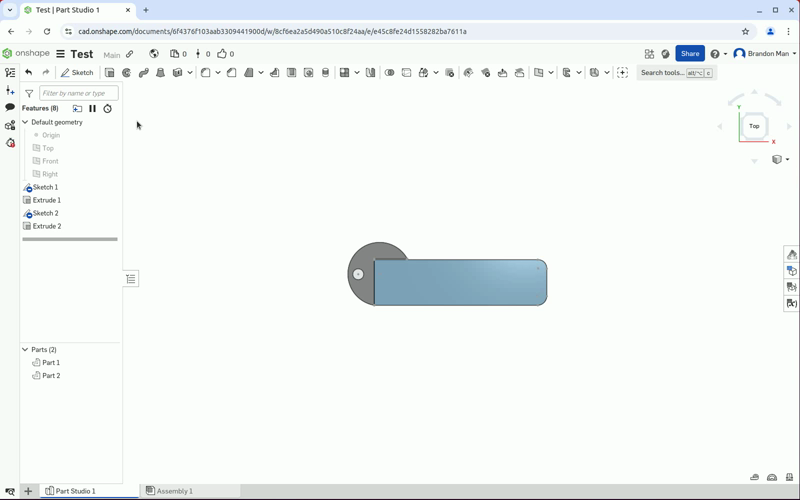
key(up, 3)
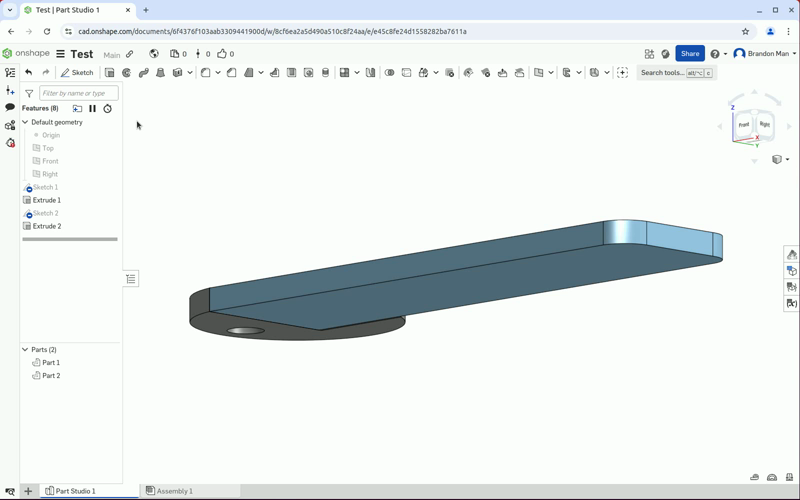
key(left, 3)
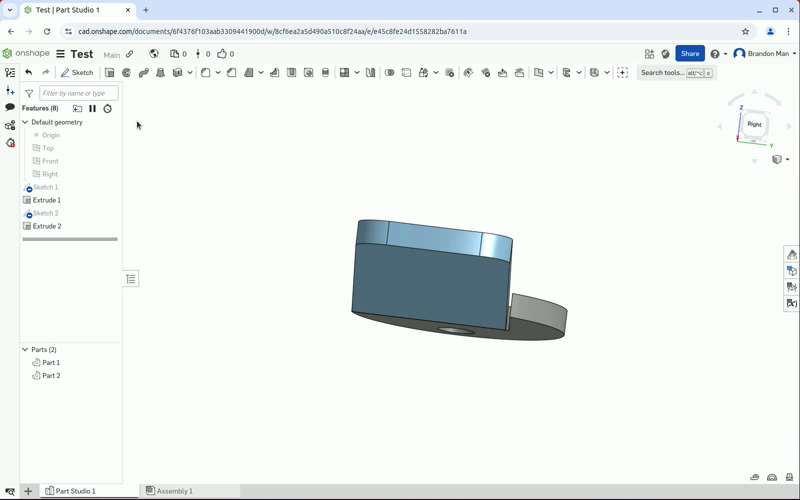
key(right, 3)
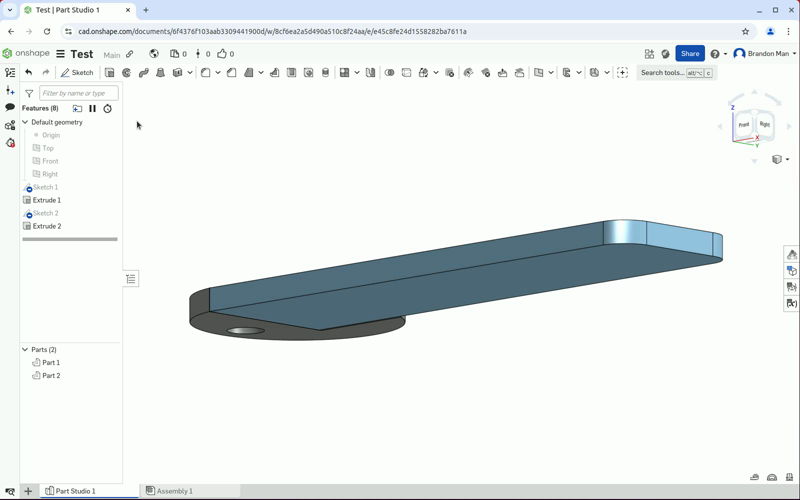
key(down, 3)
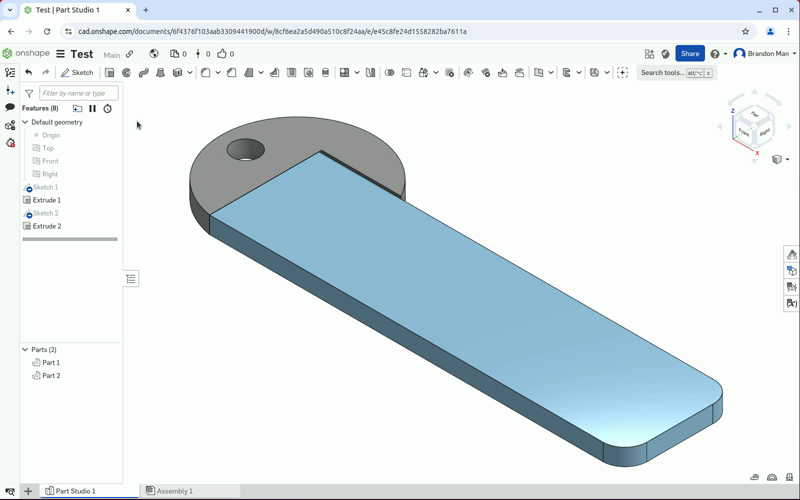
mouse_move(73, 189)
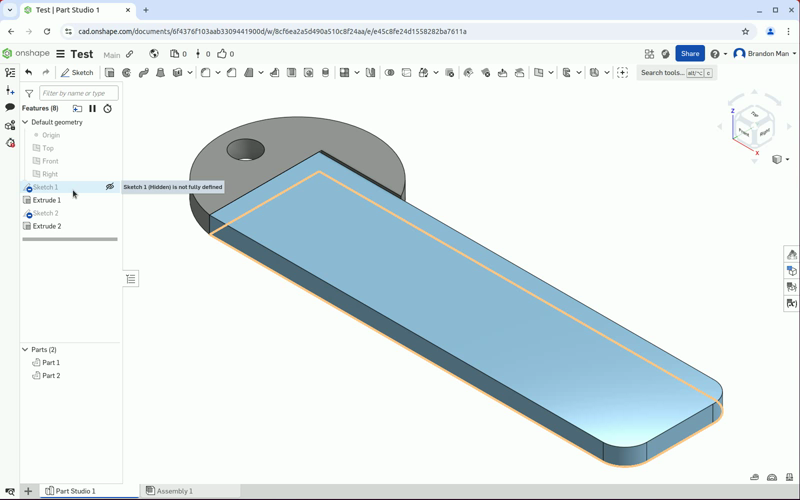
click(73, 189)